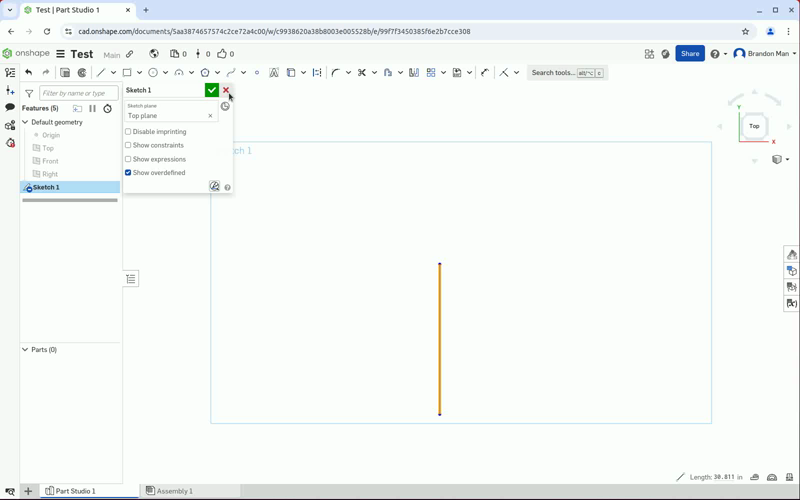
key(shift+h)
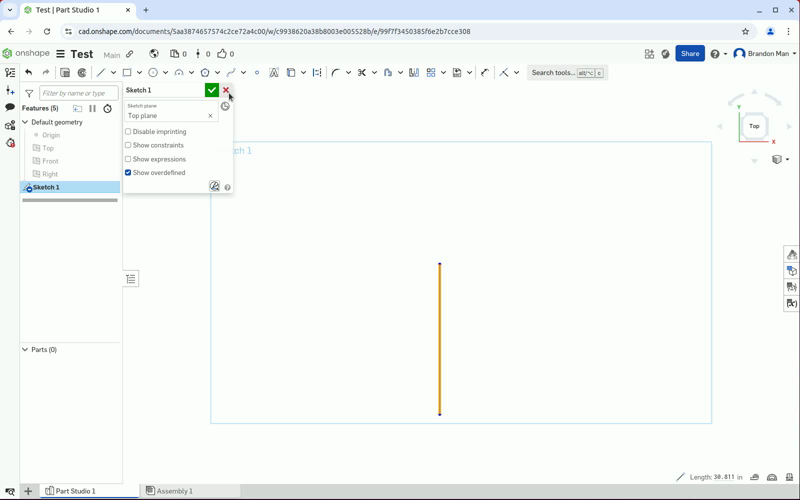
key(shift+s)
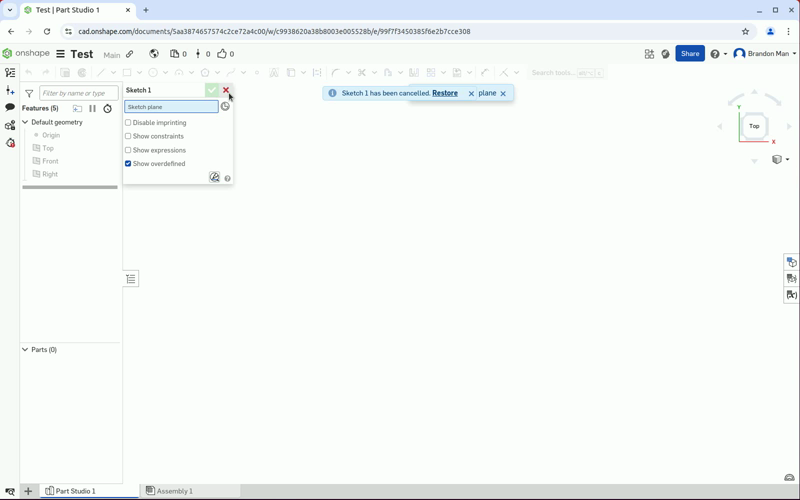
mouse_move(73, 150)
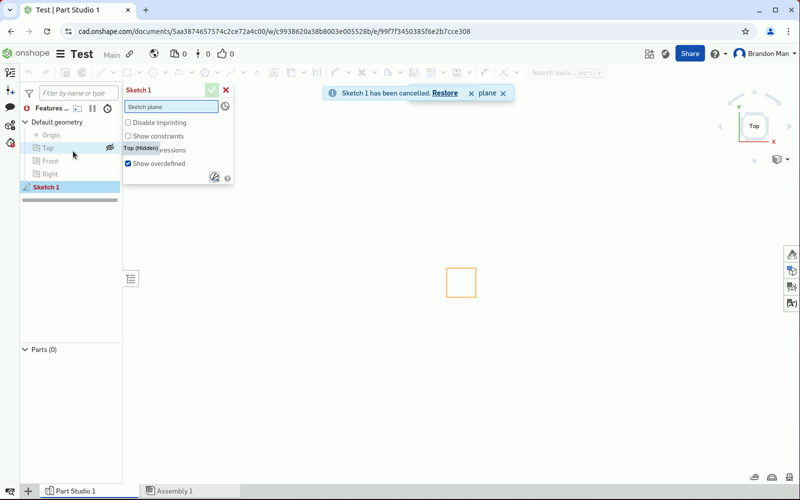
click(73, 150)
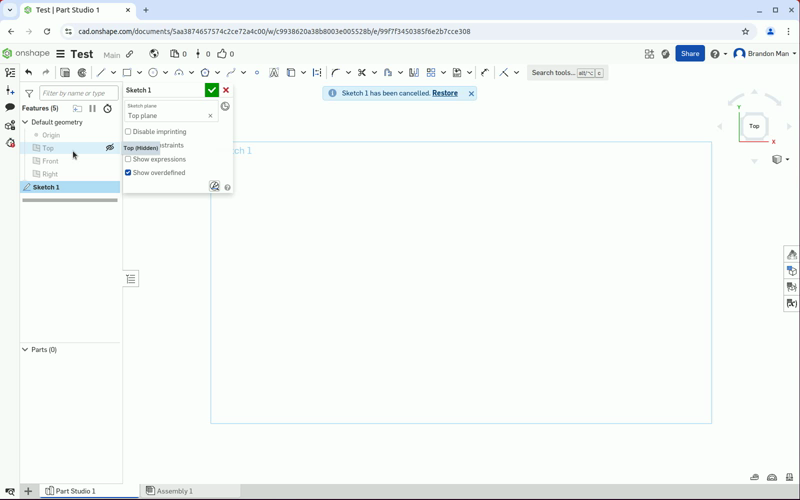
mouse_move(73, 352)
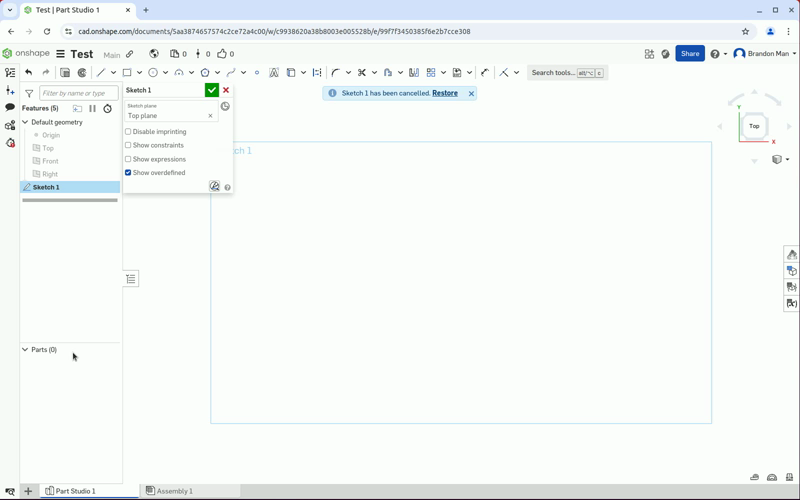
key(y)
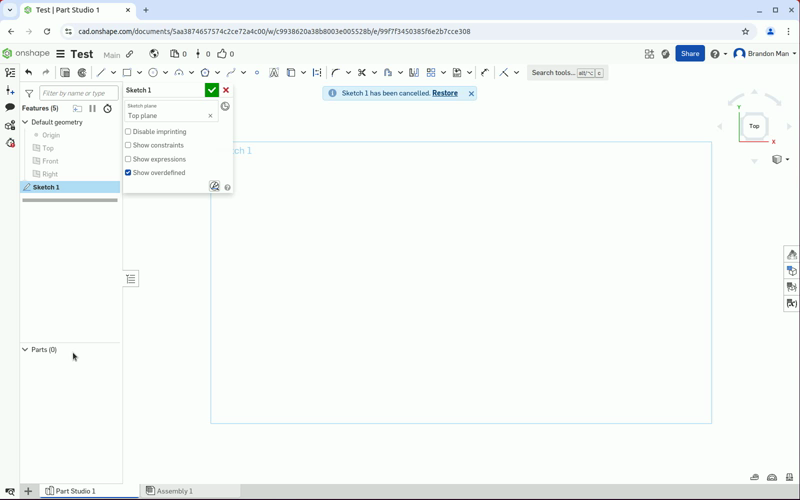
key(c)
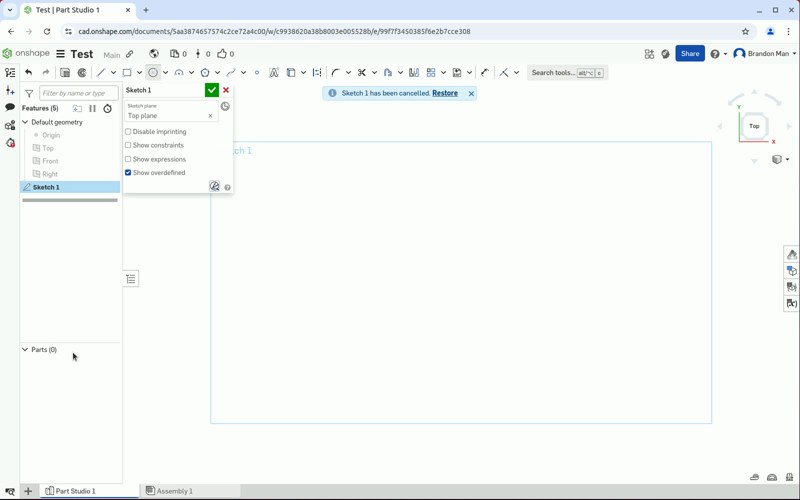
key_down(shift)
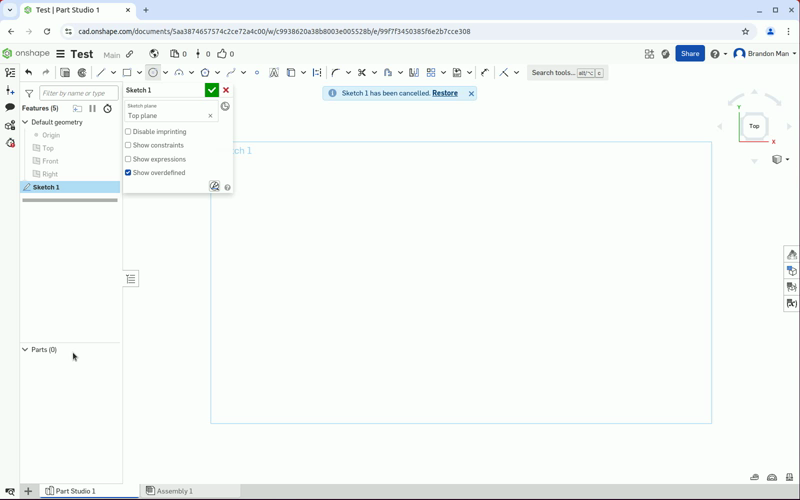
mouse_move(461, 282)
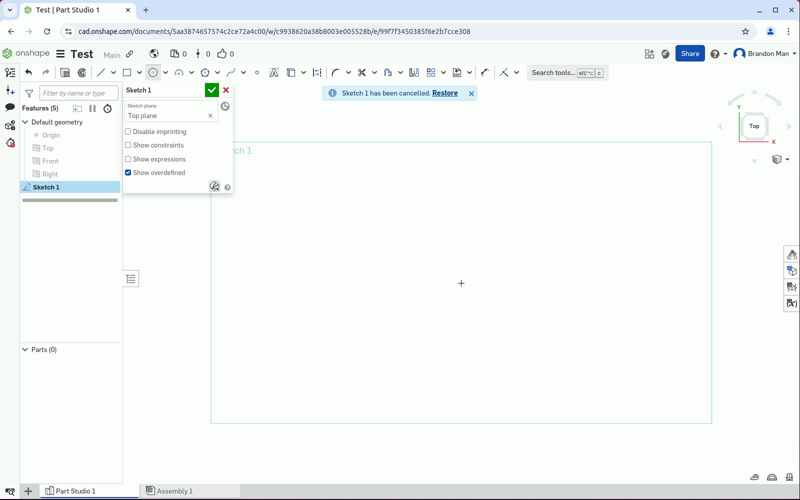
click(461, 282)
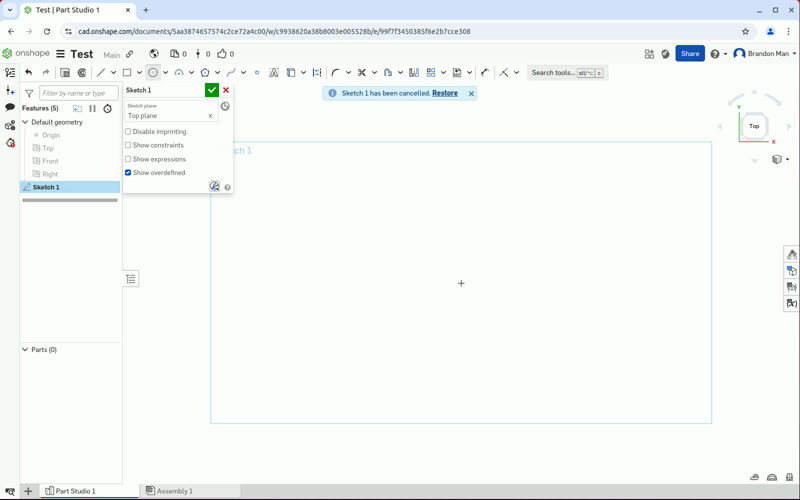
key_up(shift)
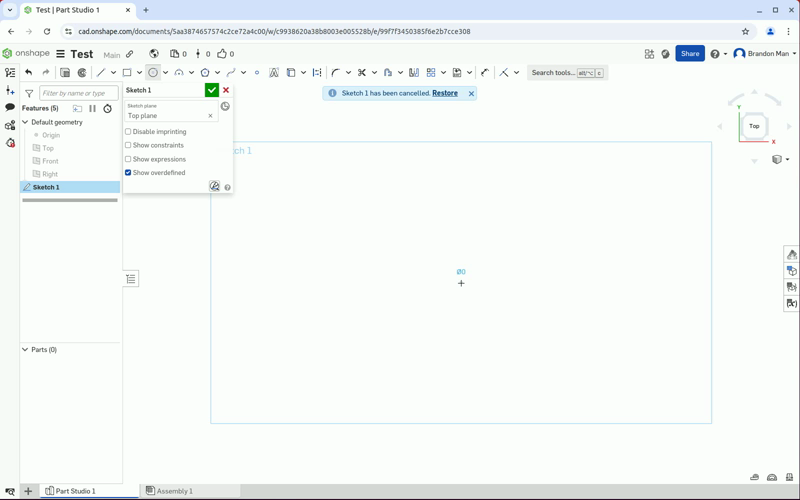
mouse_move(468, 282)
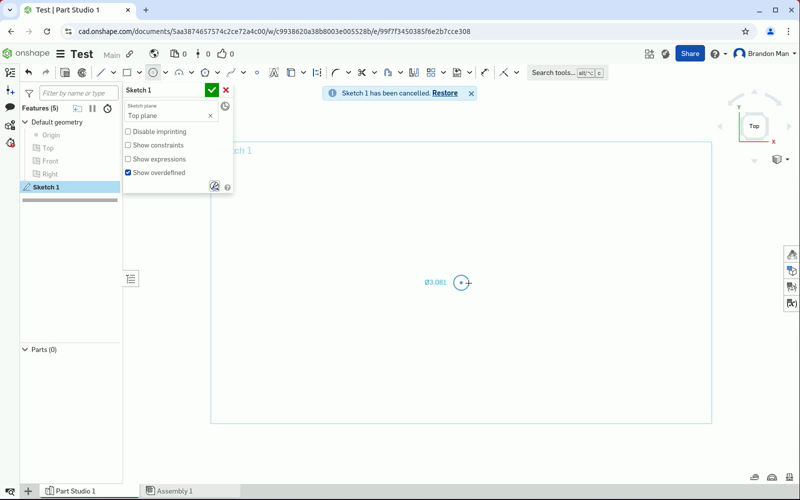
click(468, 282)
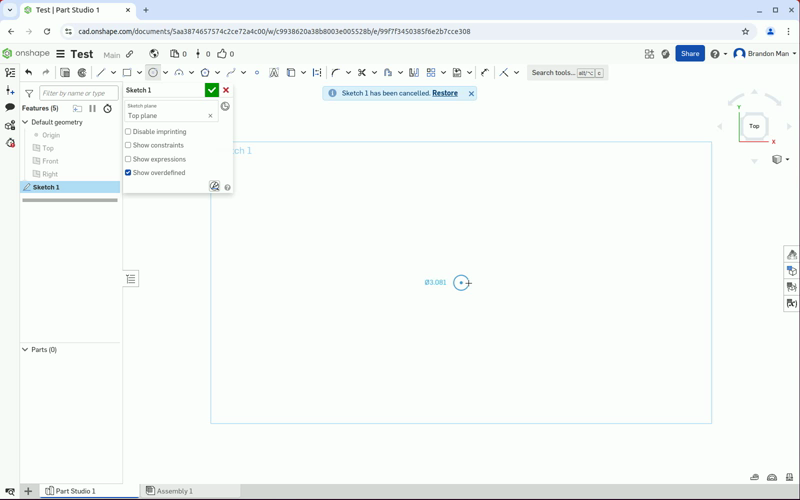
key(esc)
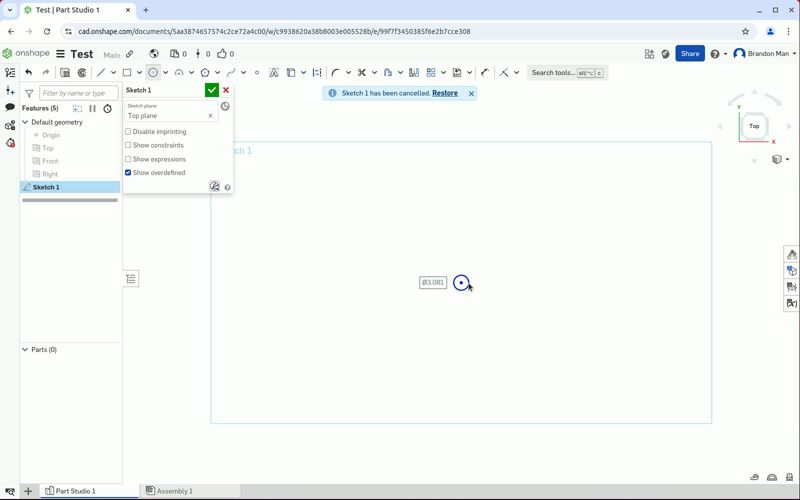
mouse_move(463, 276)
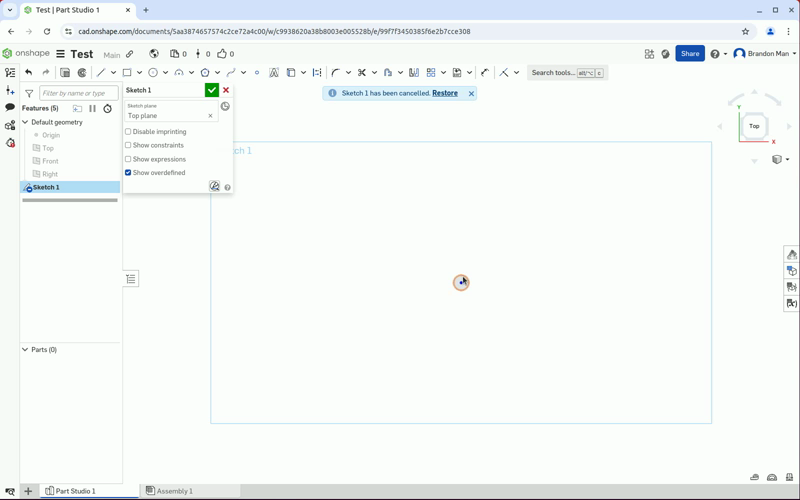
scroll(6)
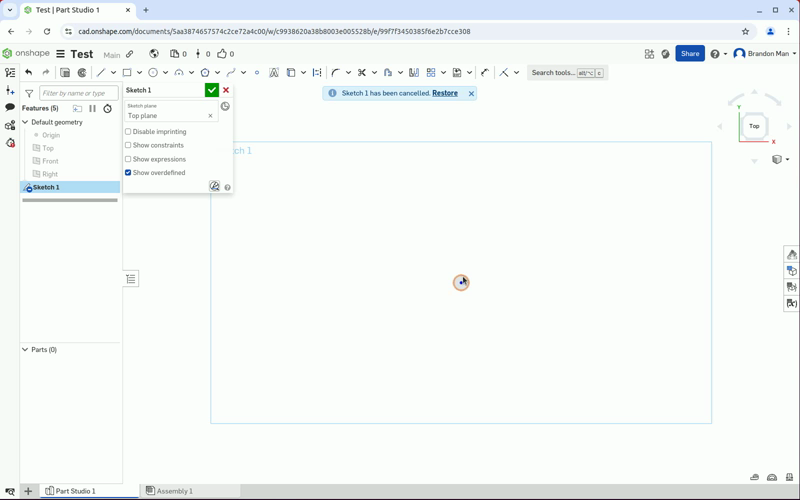
scroll(6)
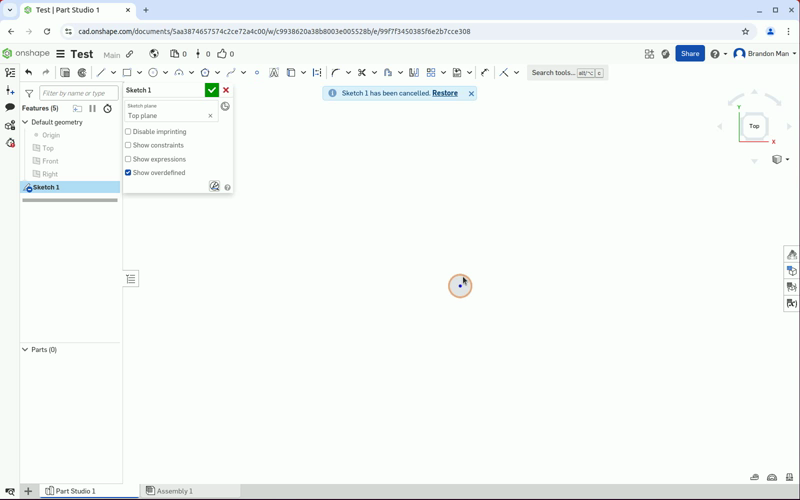
scroll(6)
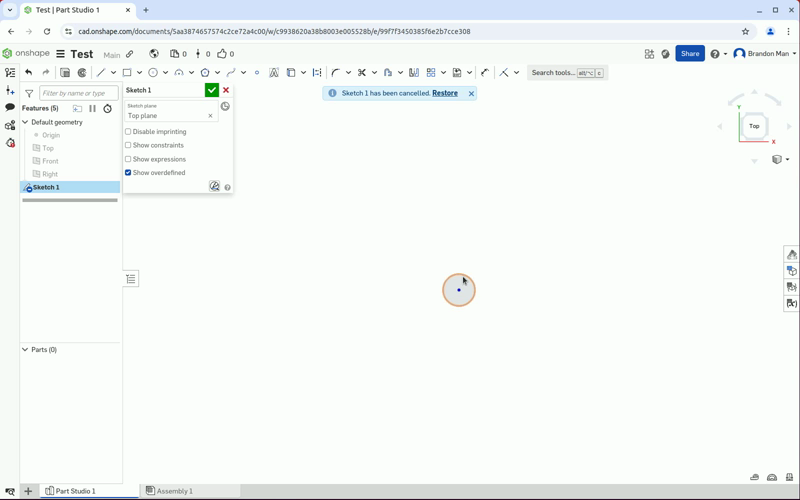
scroll(6)
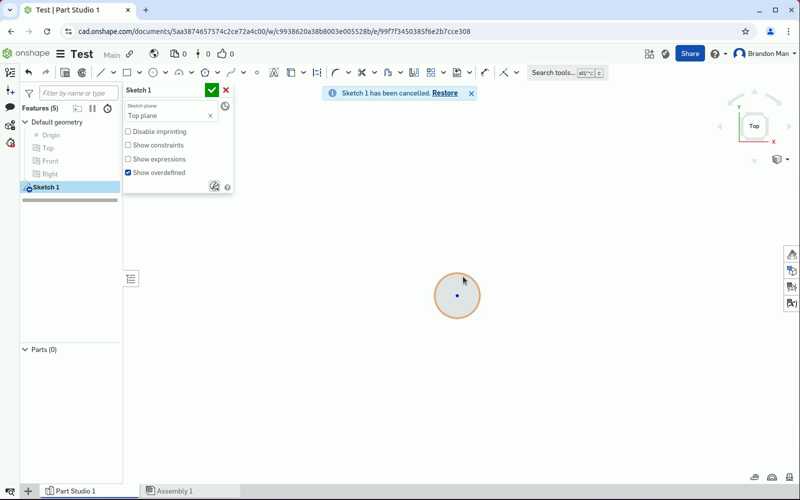
scroll(6)
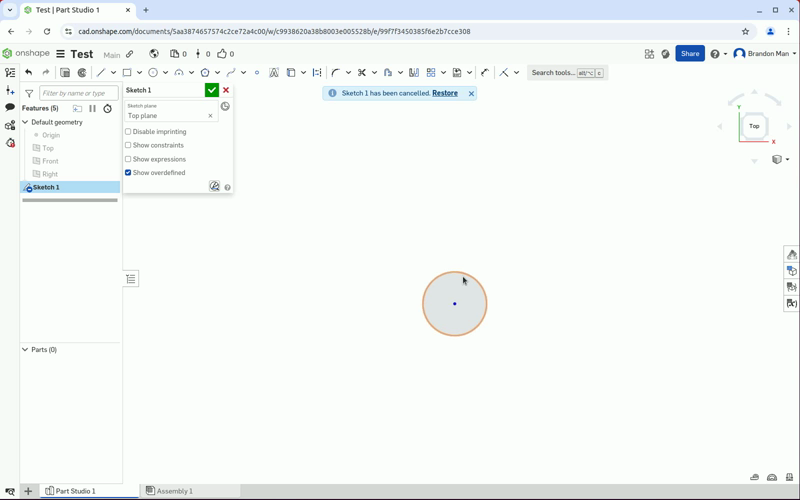
scroll(6)
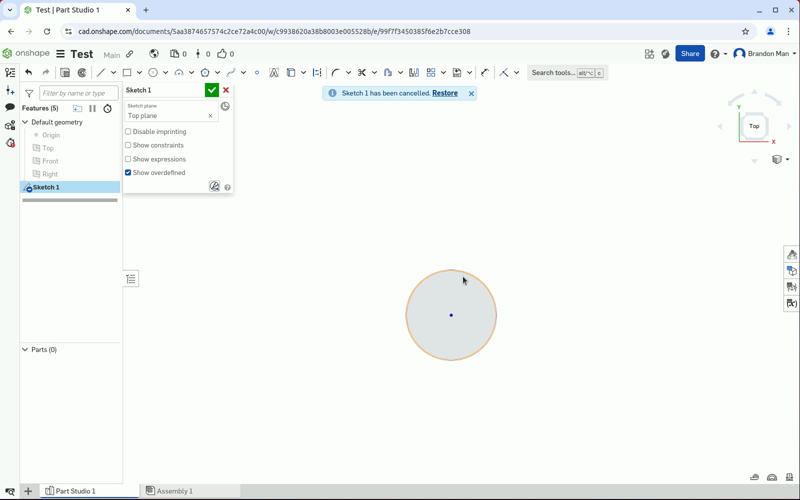
scroll(6)
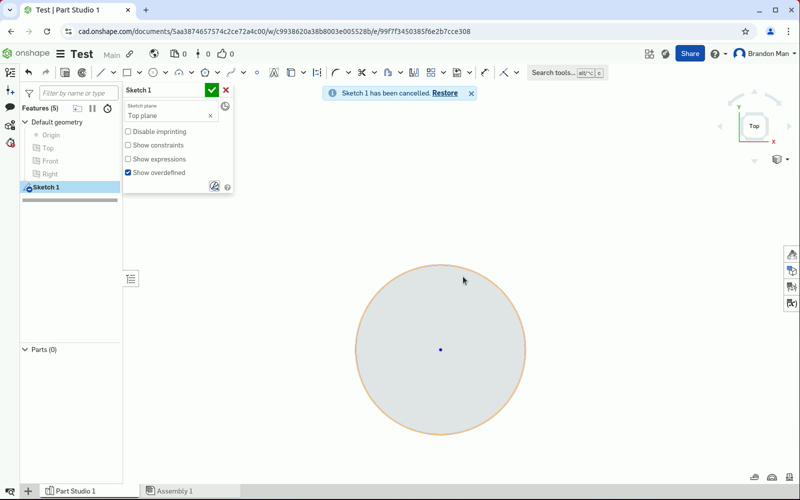
click(463, 276)
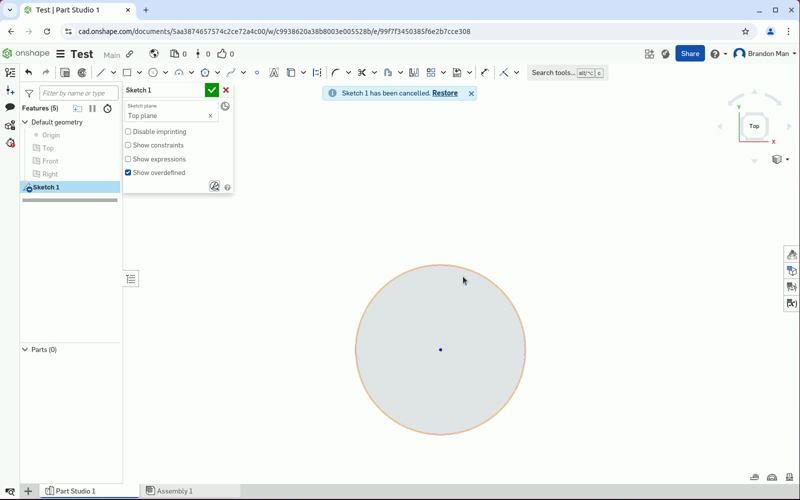
scroll(-6)
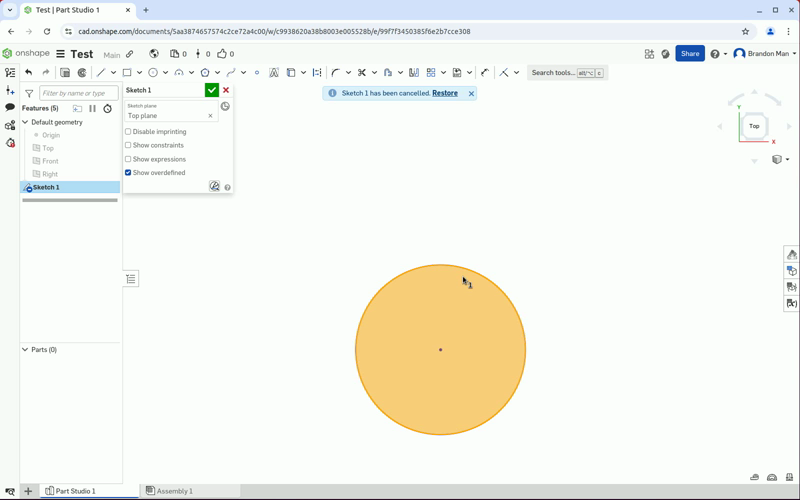
scroll(-6)
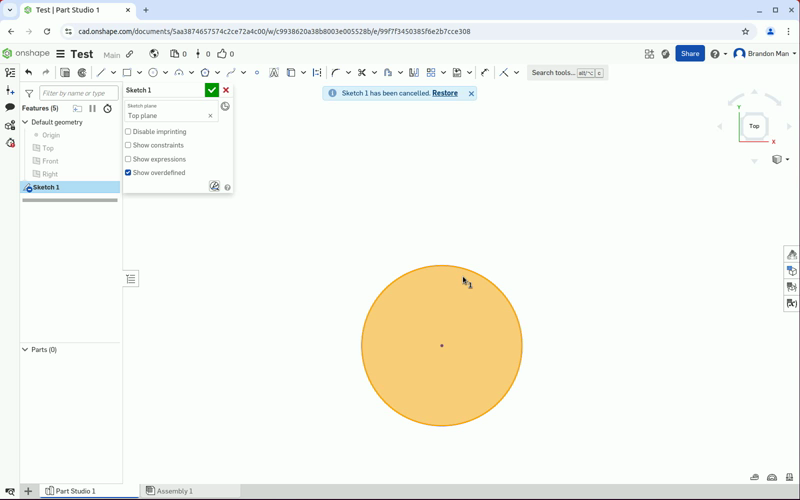
scroll(-6)
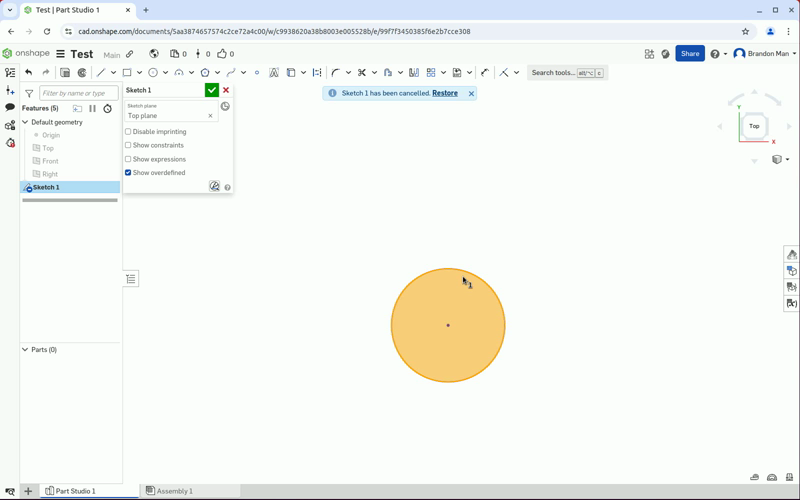
scroll(-6)
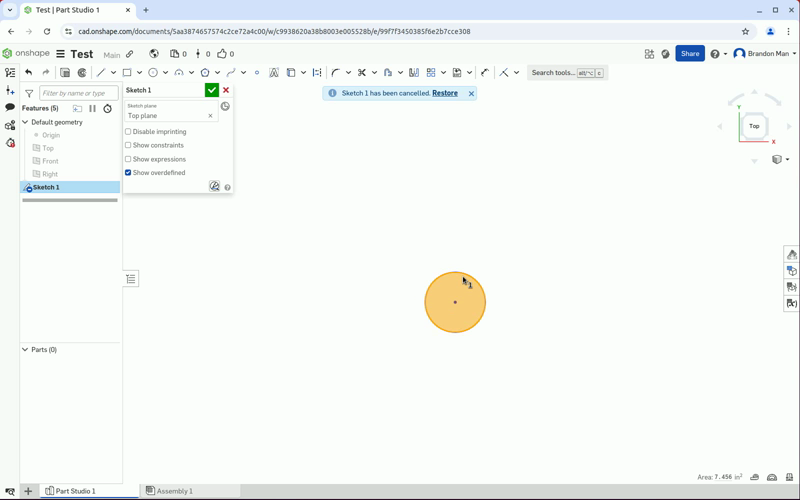
scroll(-6)
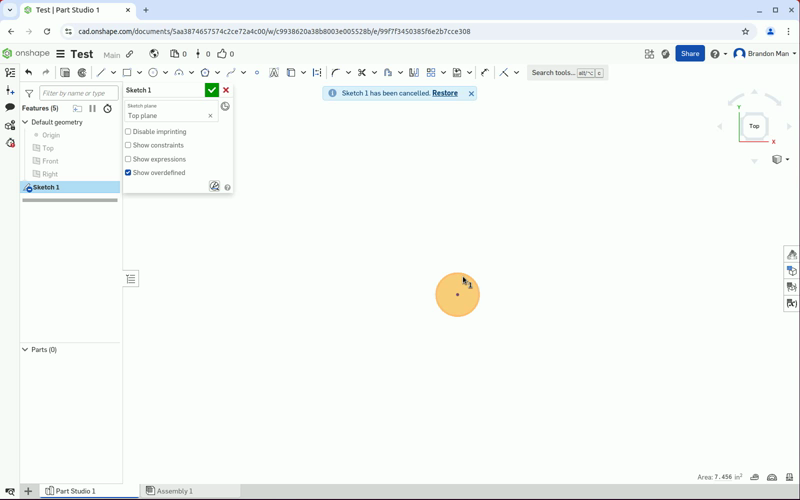
scroll(-6)
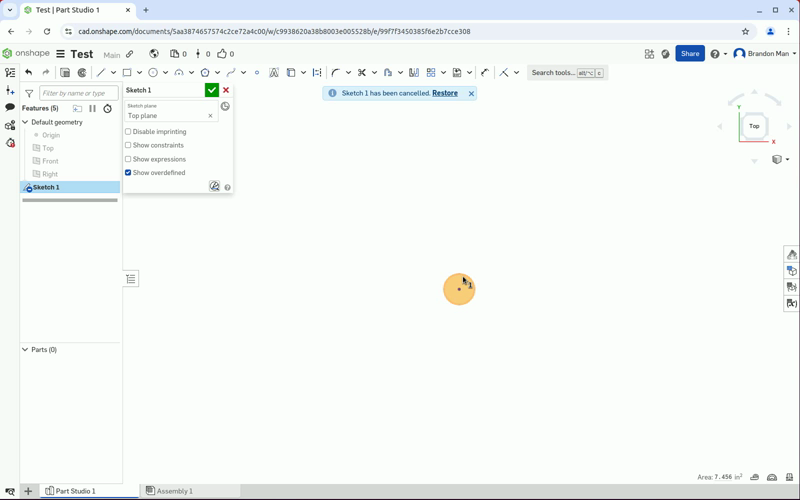
scroll(-6)
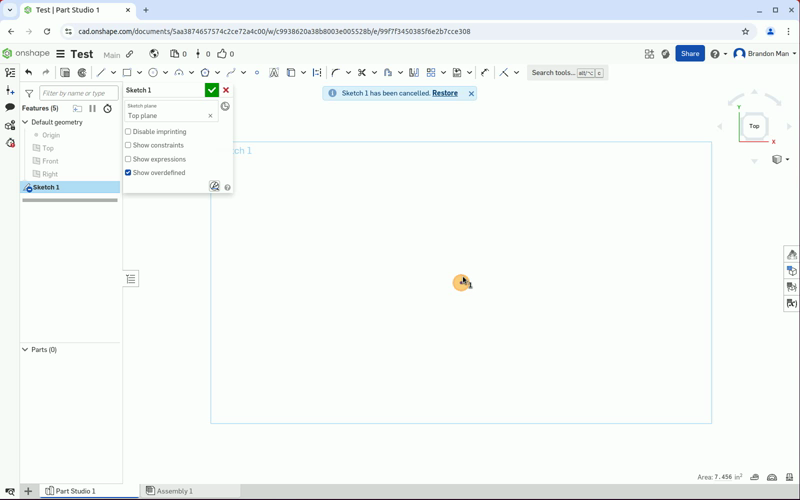
mouse_move(73, 352)
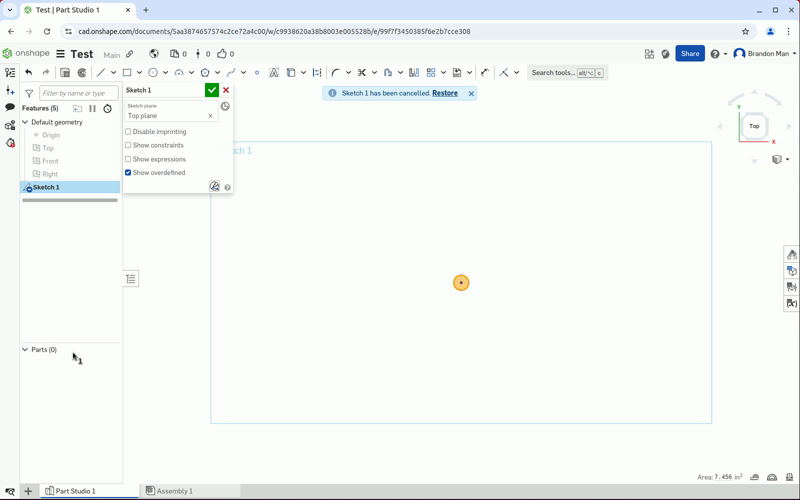
key(shift+y)
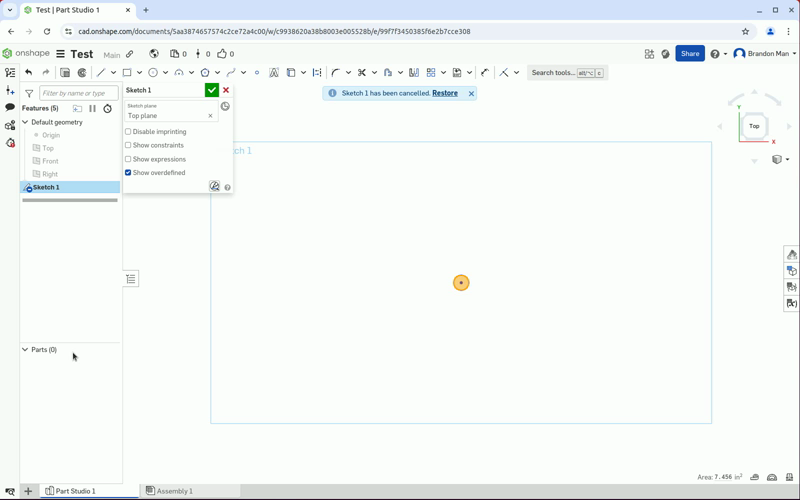
key(shift+e)
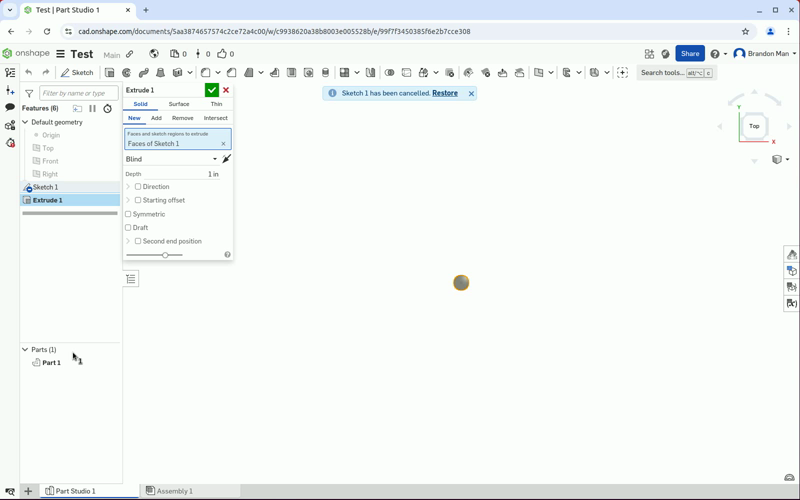
mouse_move(143, 106)
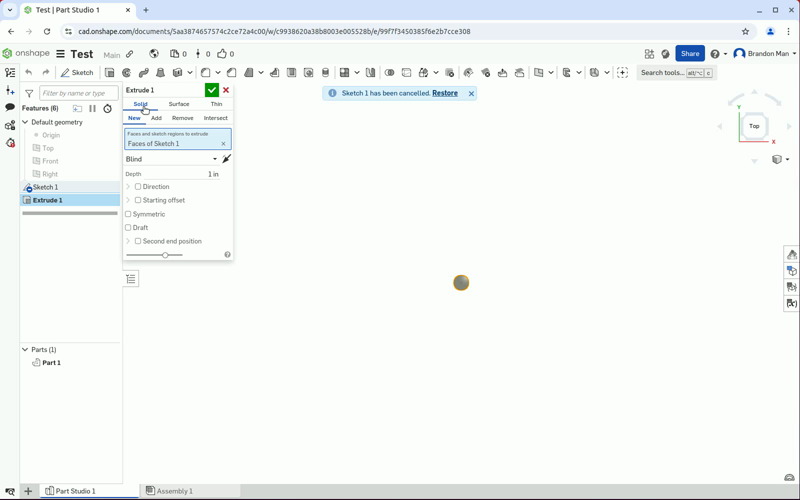
click(143, 106)
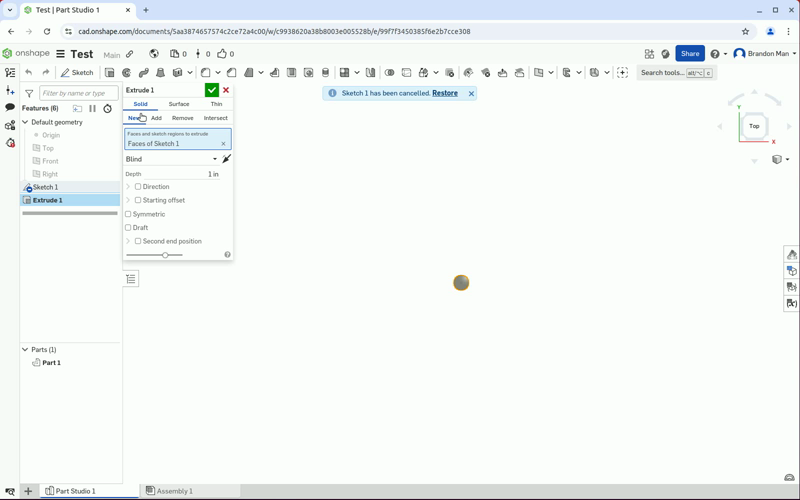
mouse_move(137, 120)
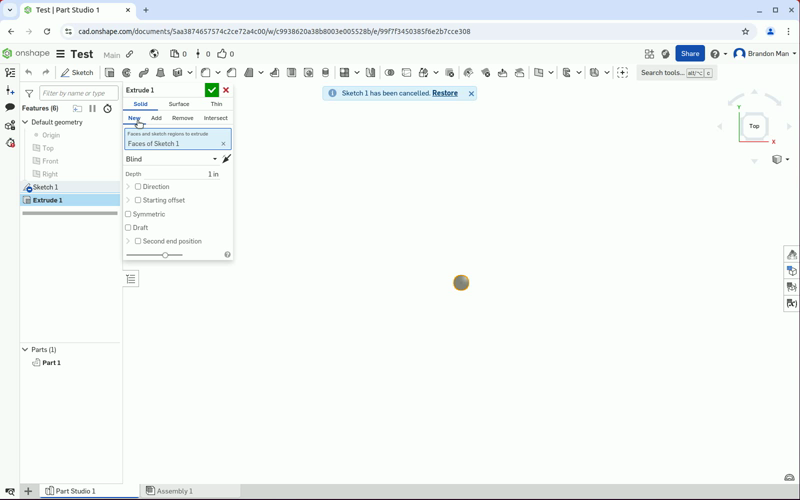
click(137, 120)
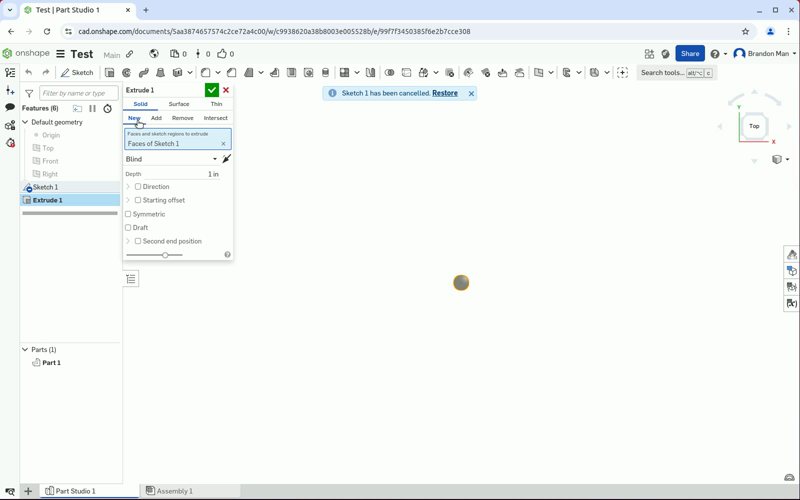
key(tab, 4)
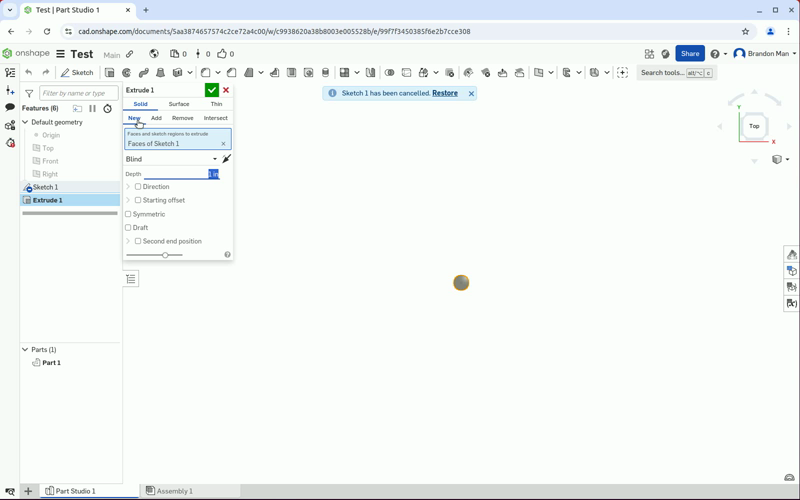
text(23.108)
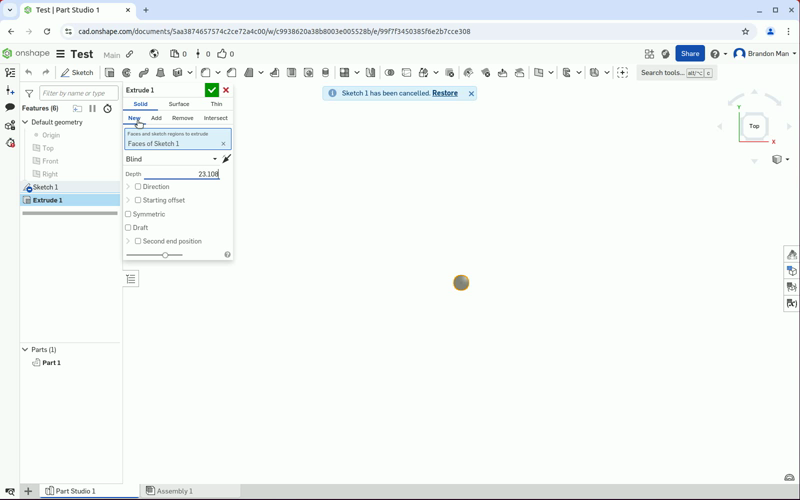
key(enter)
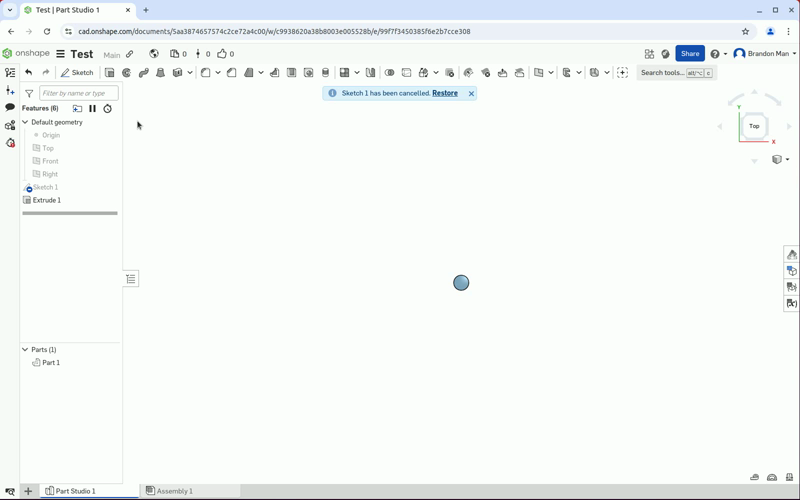
key(shift+h)
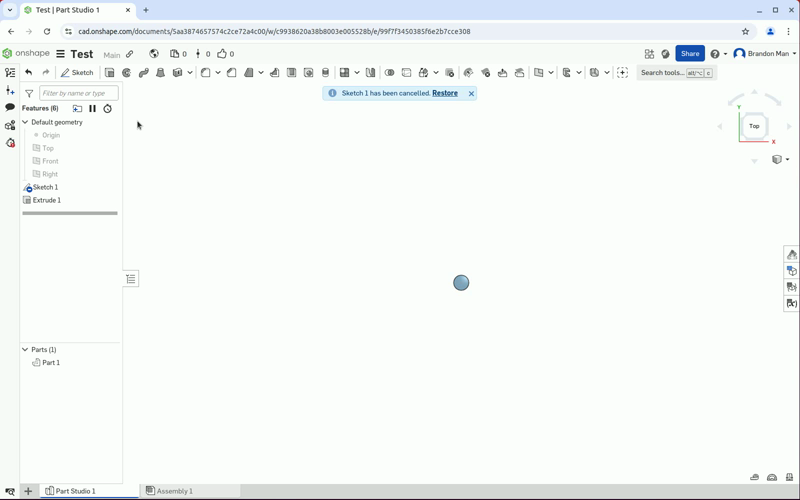
key(shift+h)
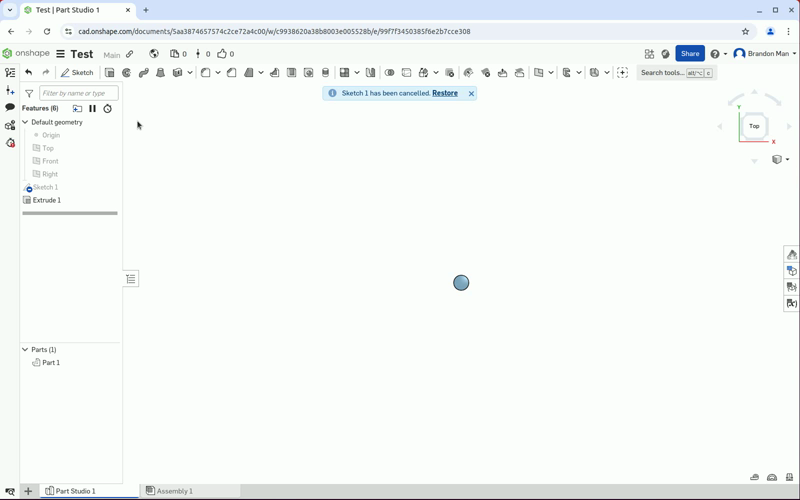
mouse_move(73, 189)
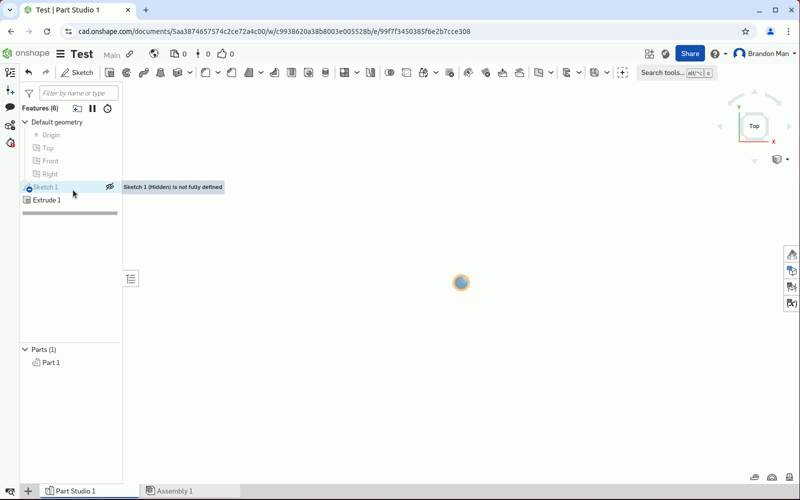
click(73, 189)
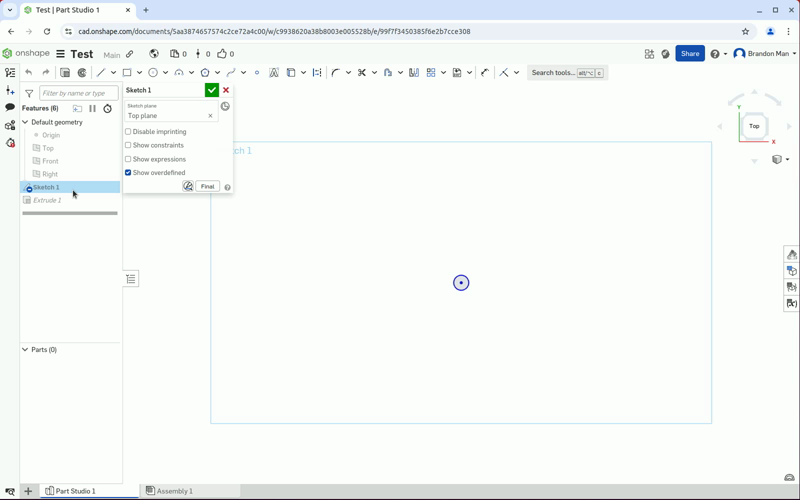
mouse_move(229, 92)
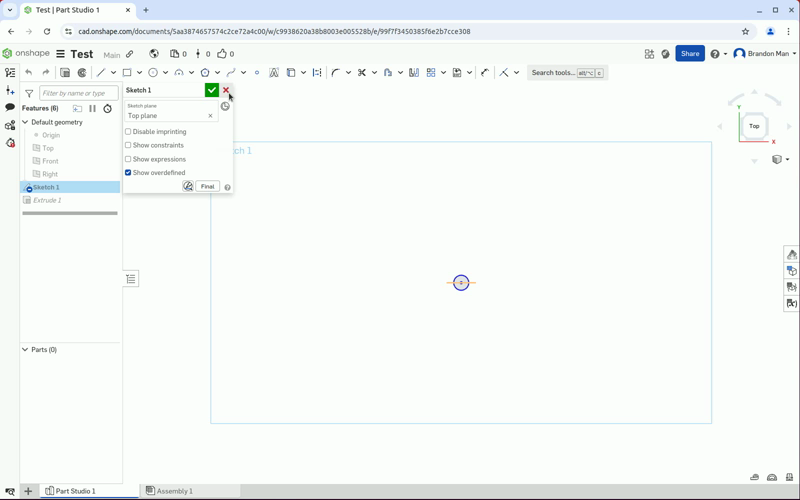
click(229, 92)
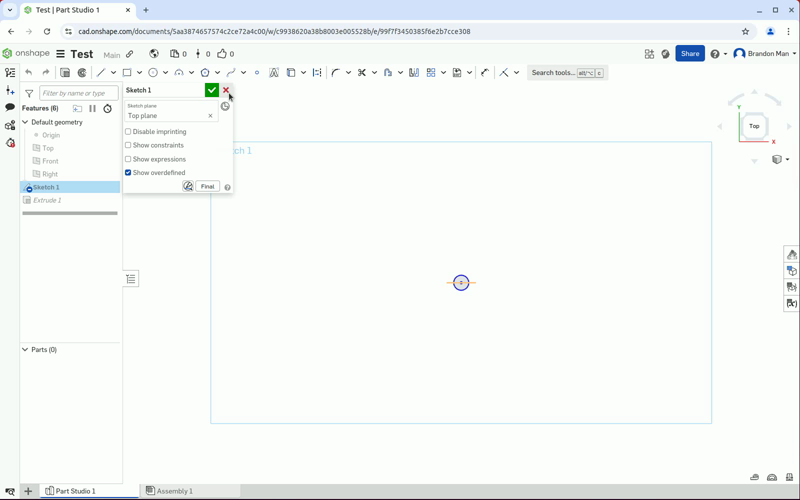
key(shift+s)
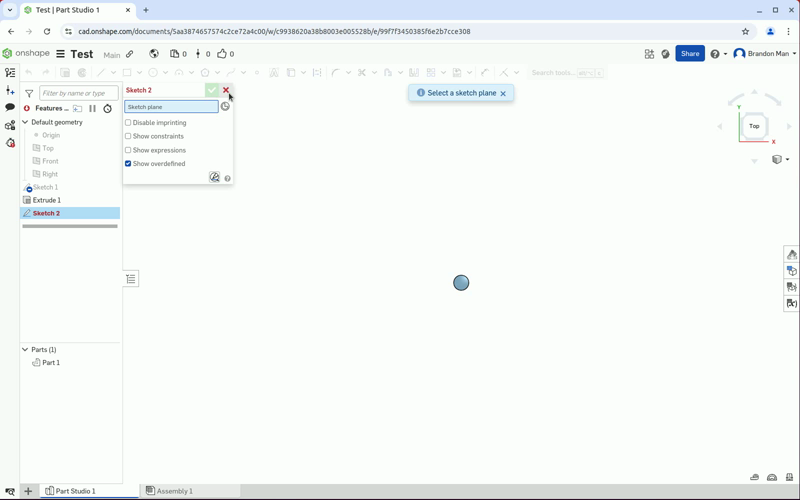
mouse_move(73, 150)
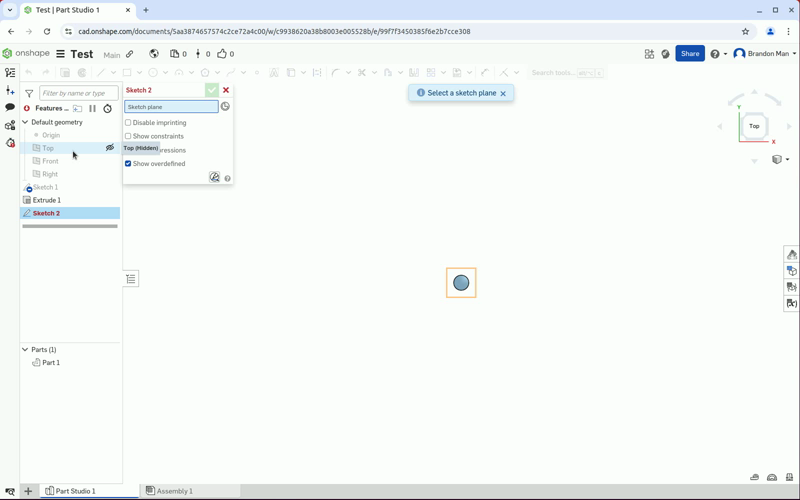
click(73, 150)
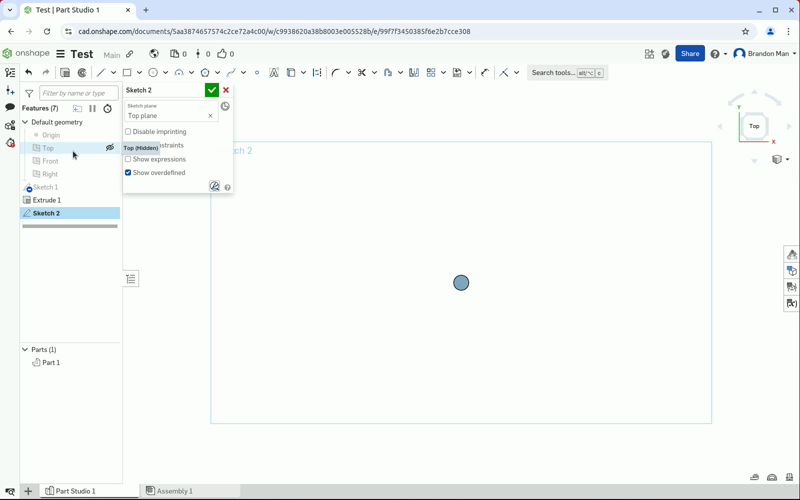
mouse_move(73, 352)
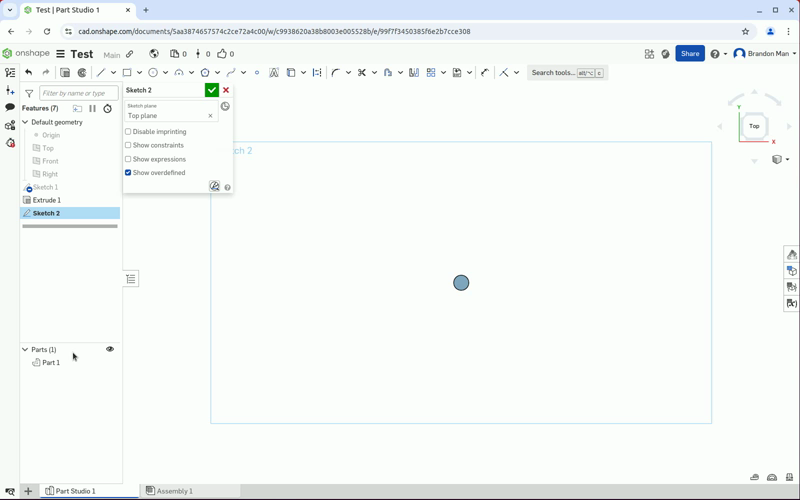
key(y)
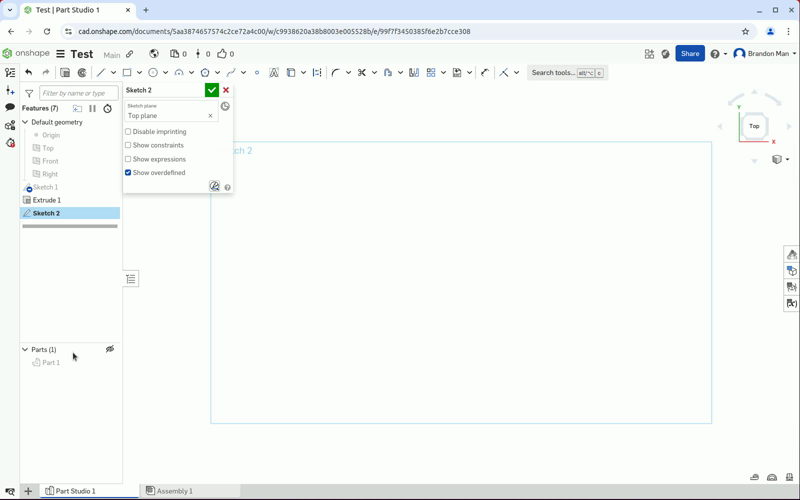
key(c)
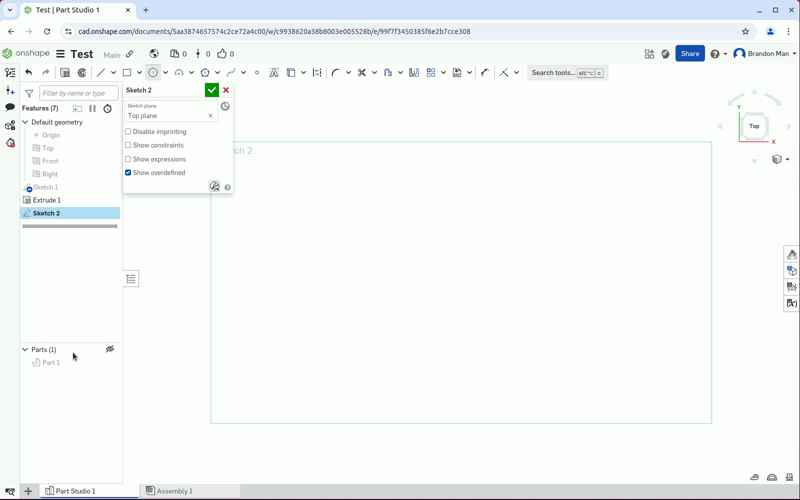
key_down(shift)
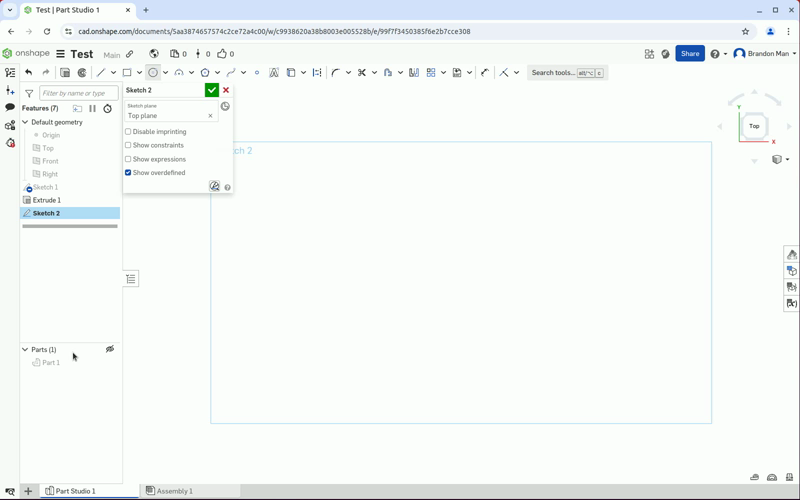
mouse_move(461, 282)
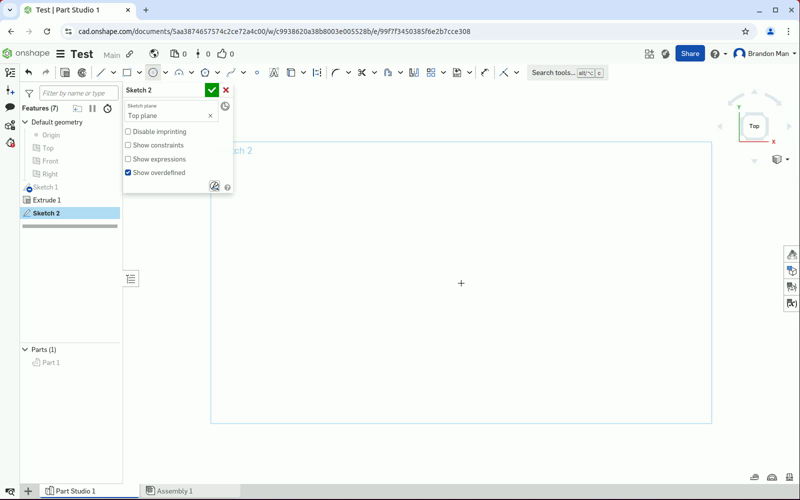
click(461, 282)
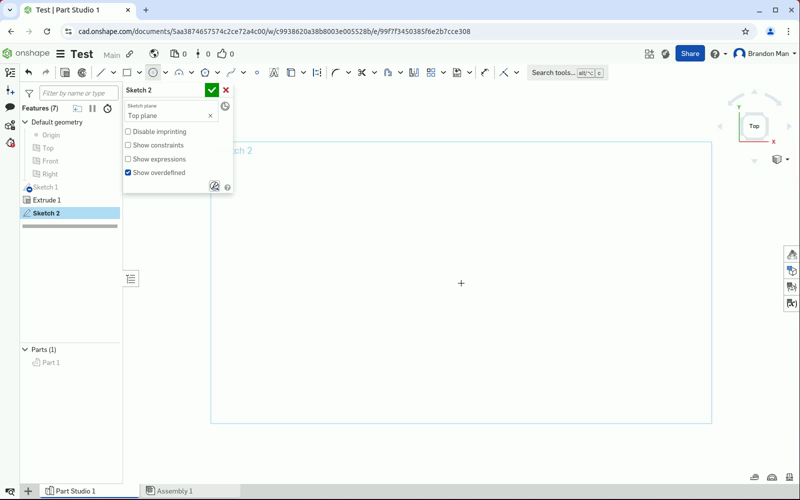
key_up(shift)
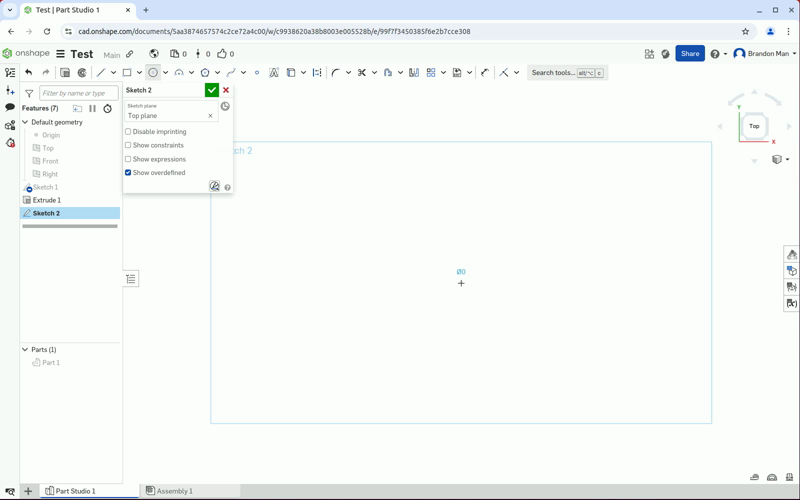
mouse_move(468, 282)
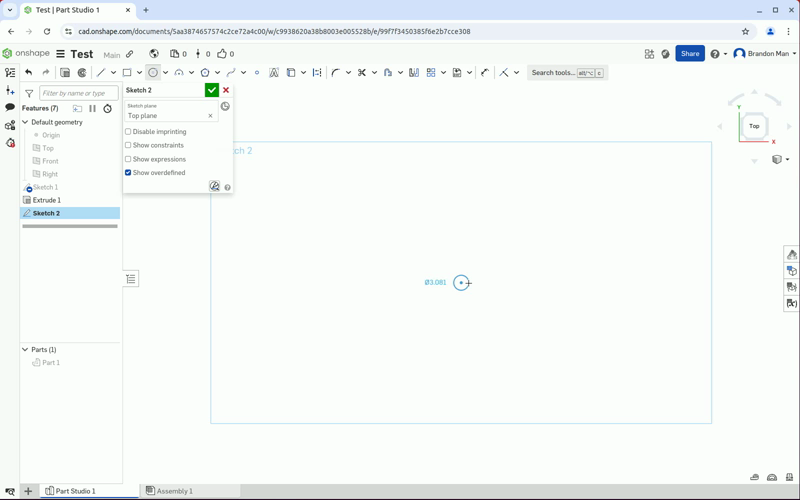
click(468, 282)
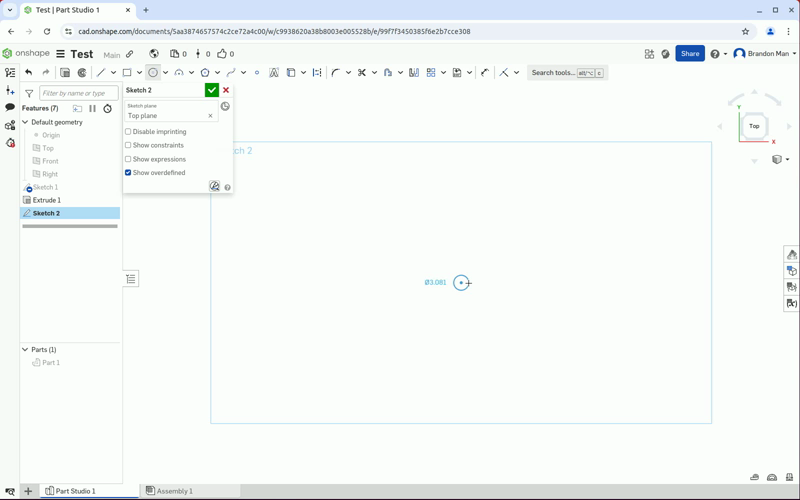
key(esc)
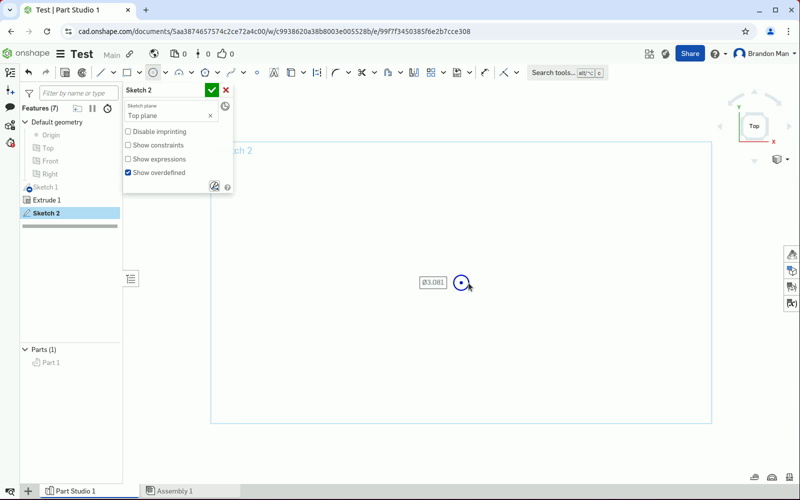
mouse_move(460, 281)
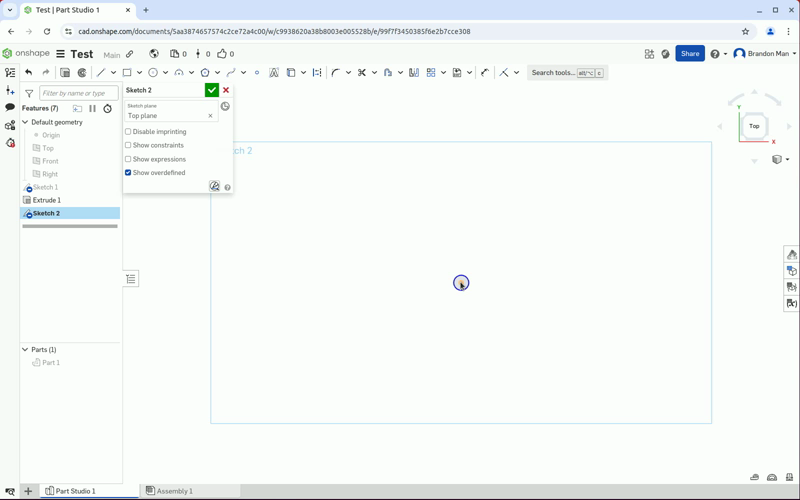
scroll(6)
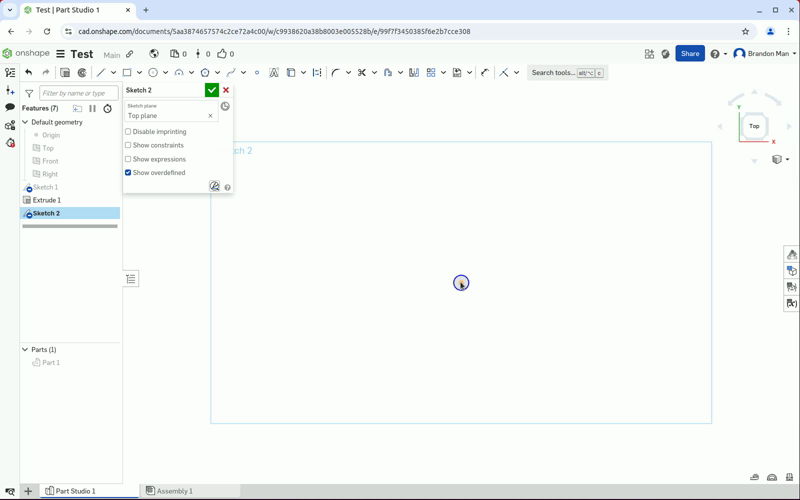
scroll(6)
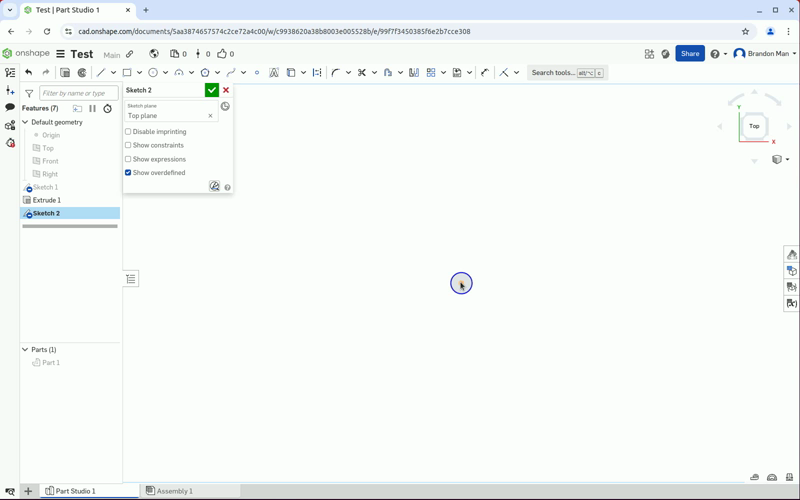
scroll(6)
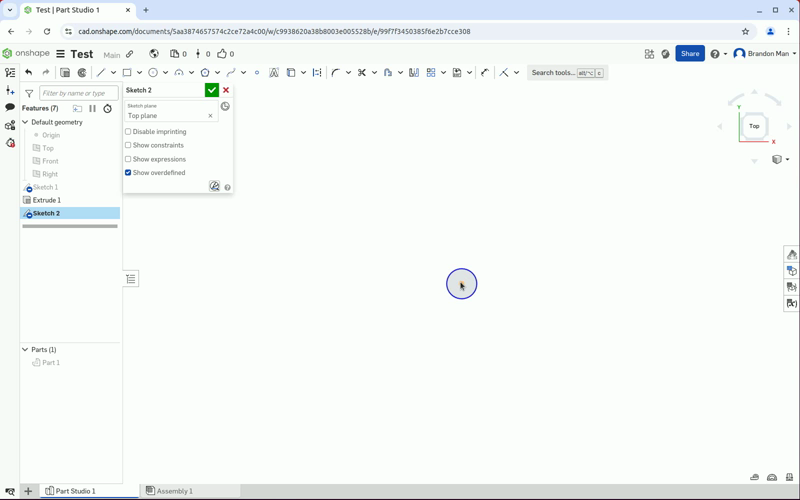
scroll(6)
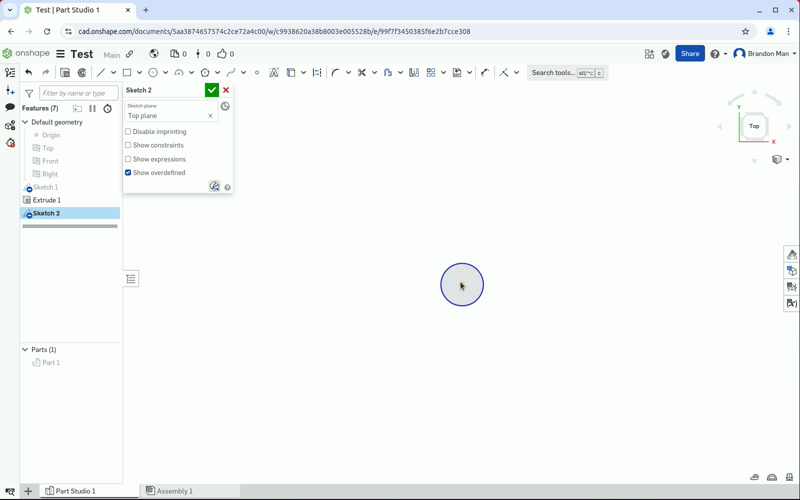
scroll(6)
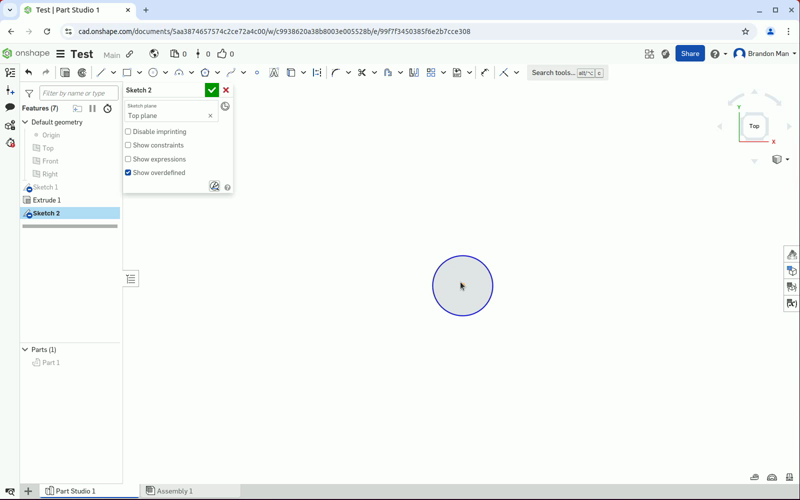
scroll(6)
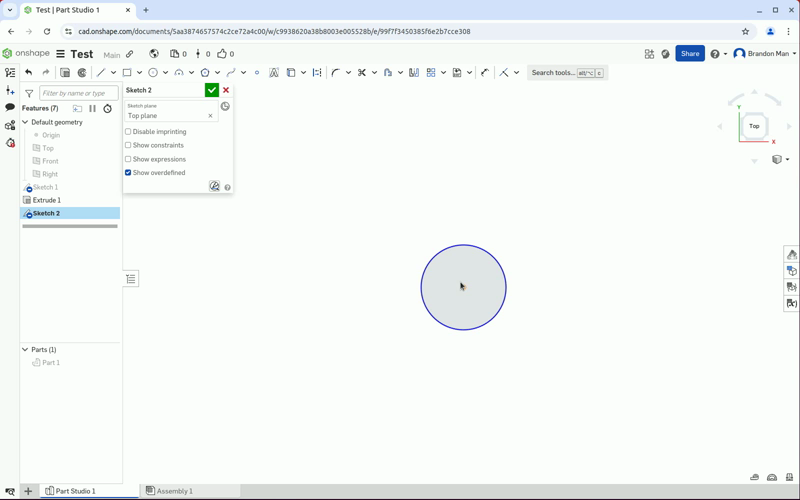
scroll(6)
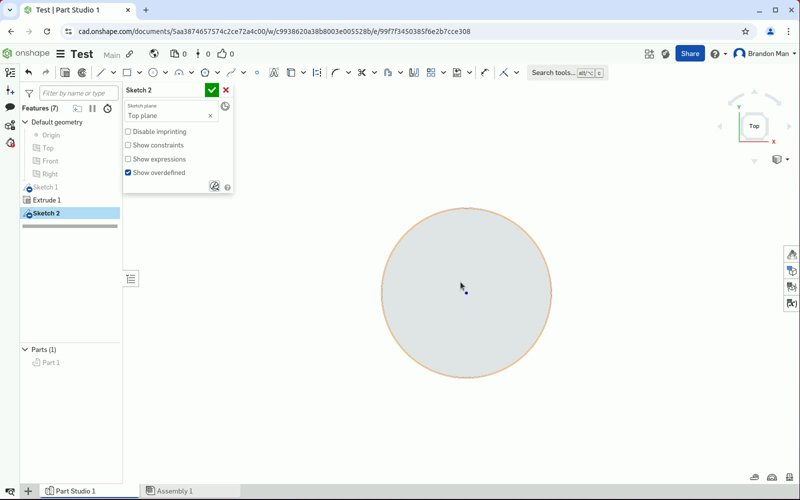
click(460, 281)
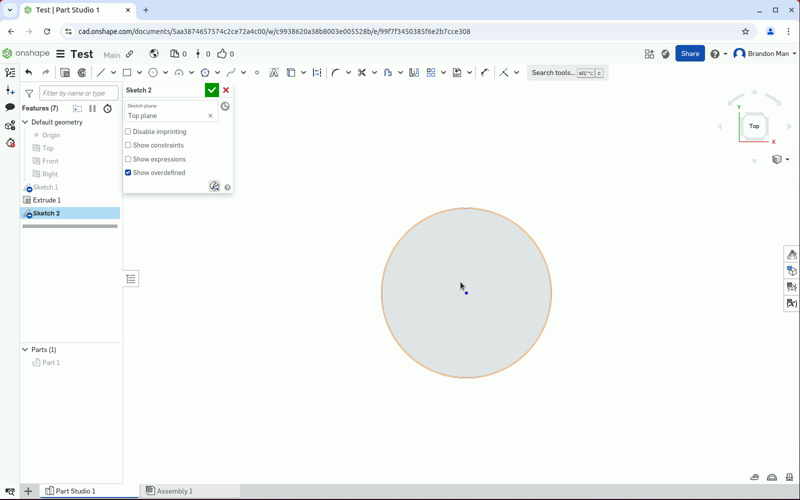
scroll(-6)
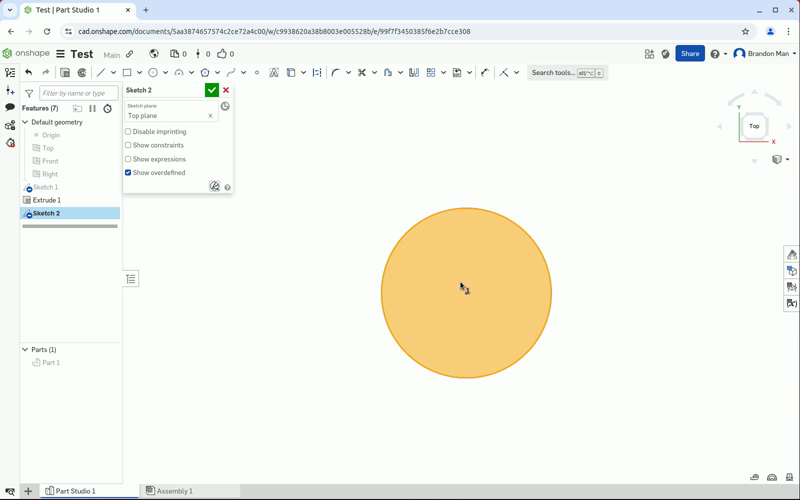
scroll(-6)
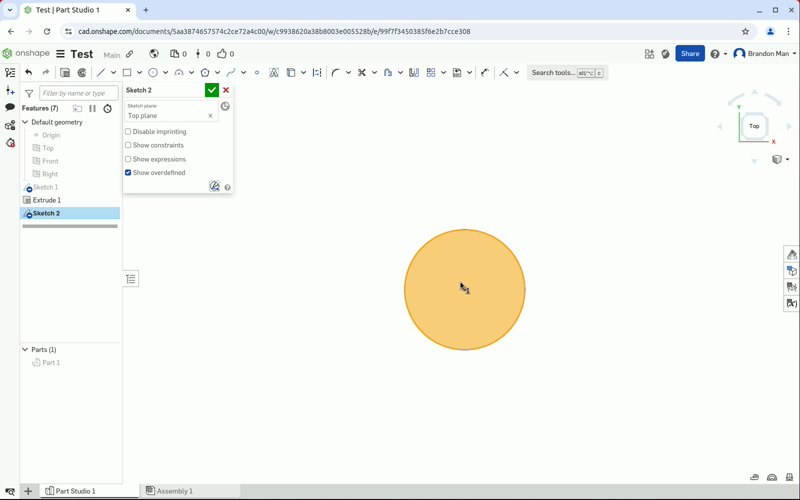
scroll(-6)
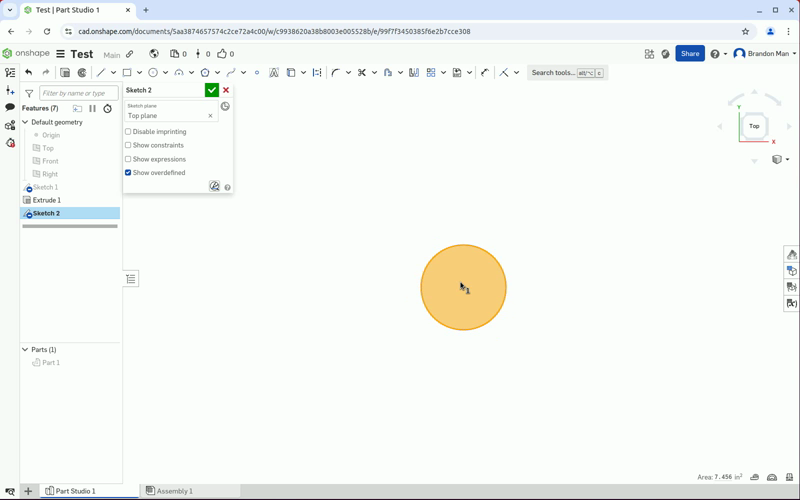
scroll(-6)
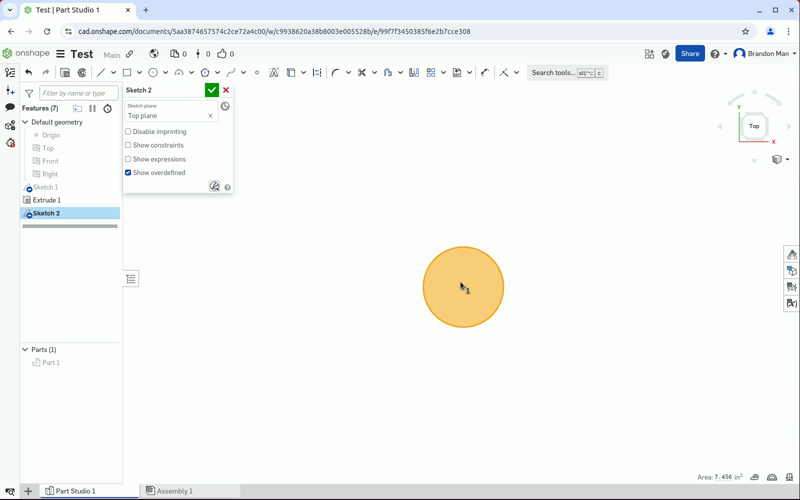
scroll(-6)
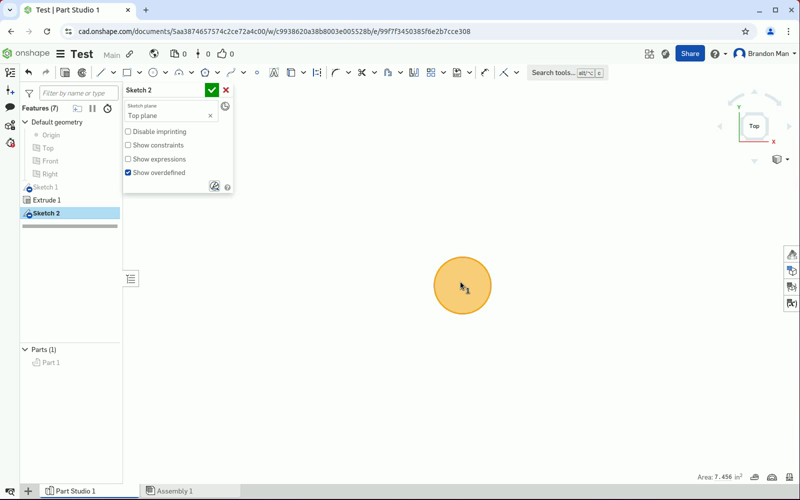
scroll(-6)
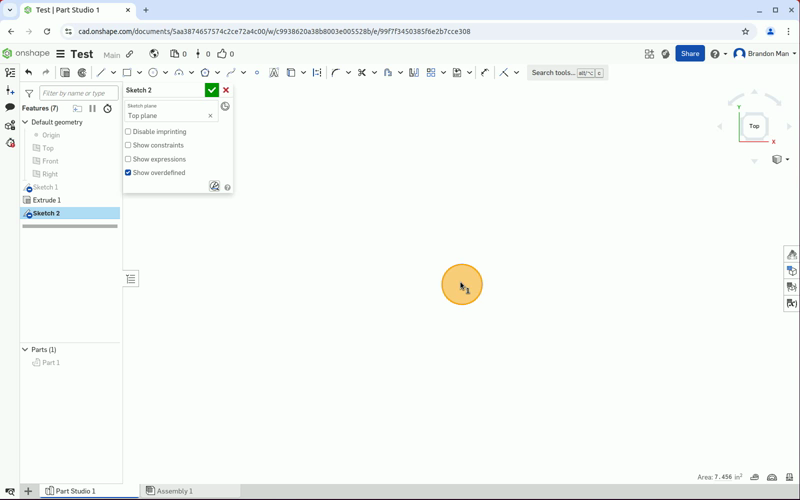
scroll(-6)
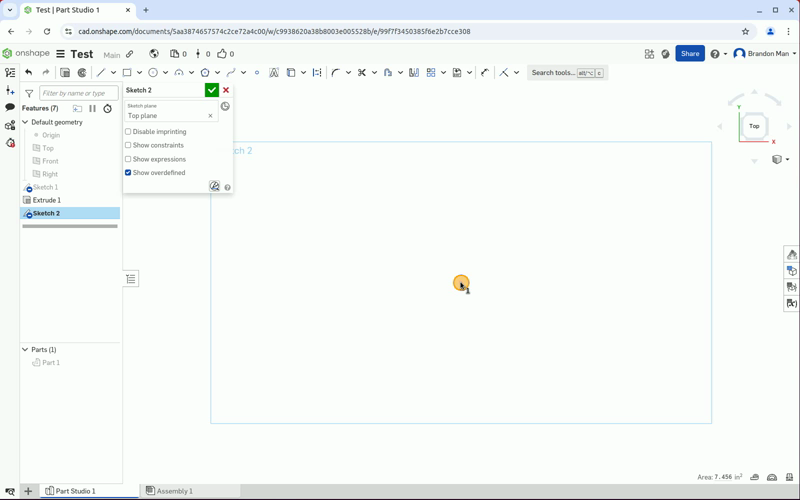
mouse_move(73, 352)
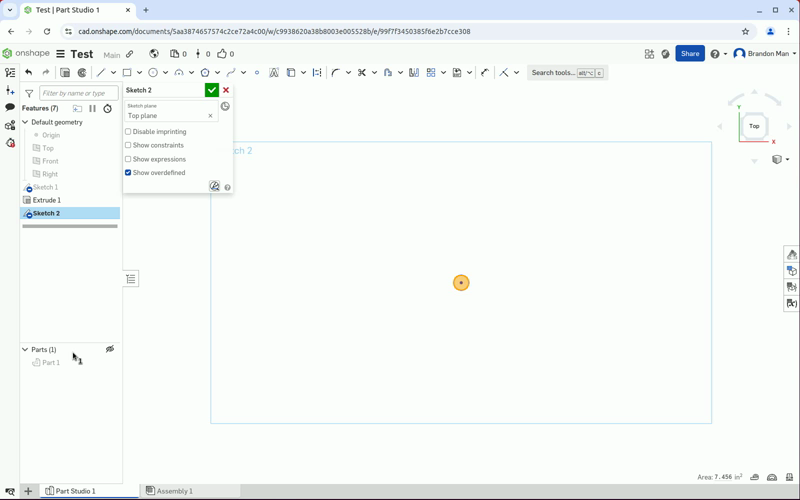
key(shift+y)
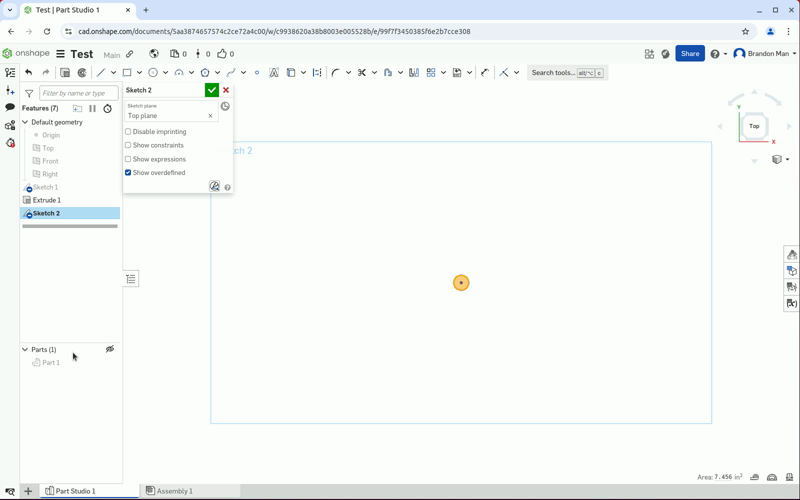
key(shift+e)
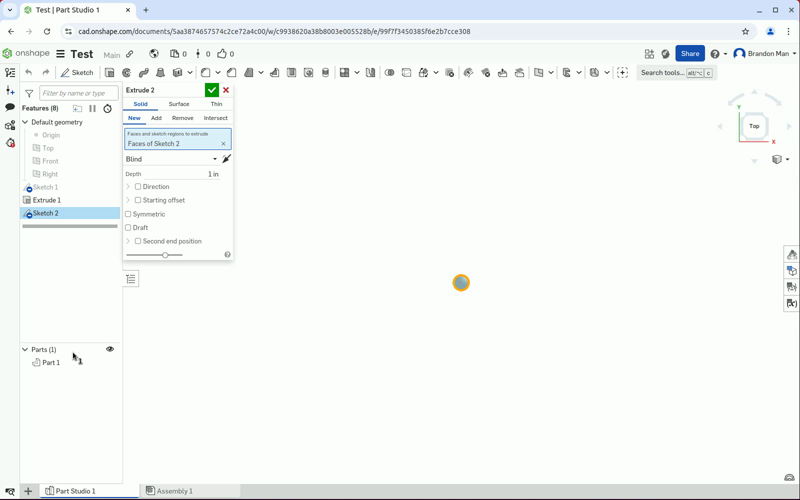
mouse_move(143, 106)
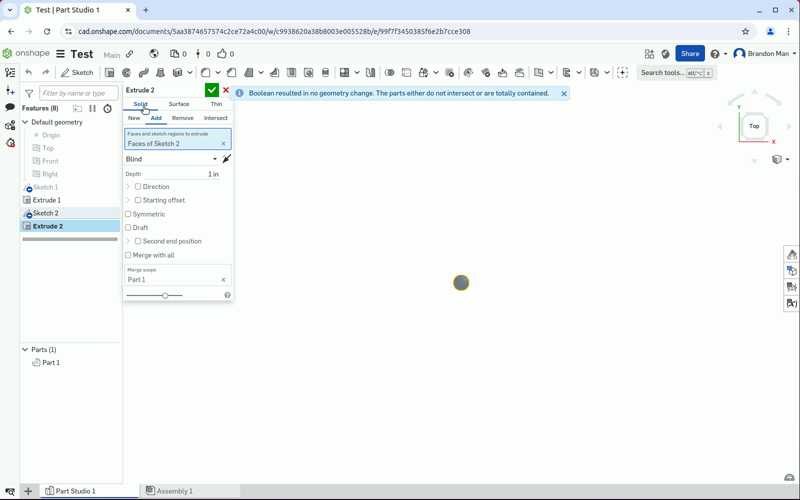
click(143, 106)
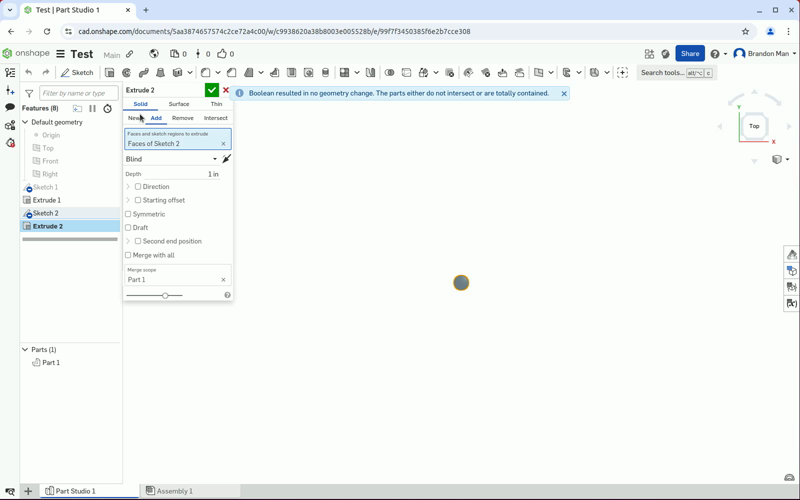
mouse_move(137, 120)
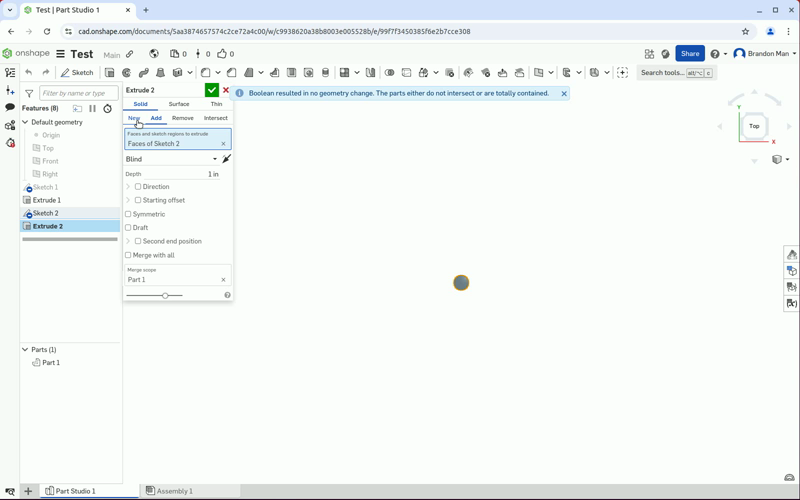
click(137, 120)
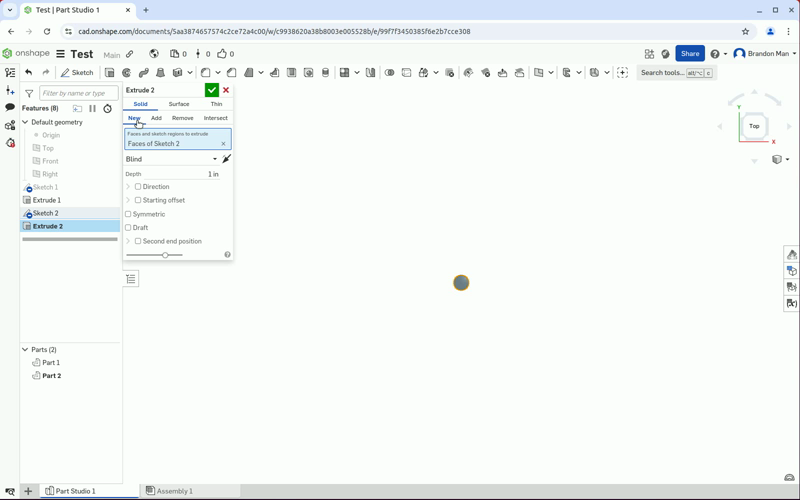
key(tab, 4)
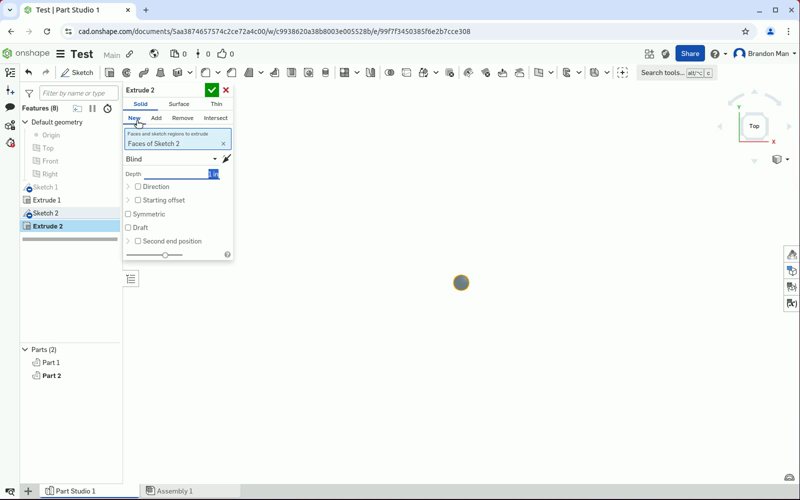
text(23.108)
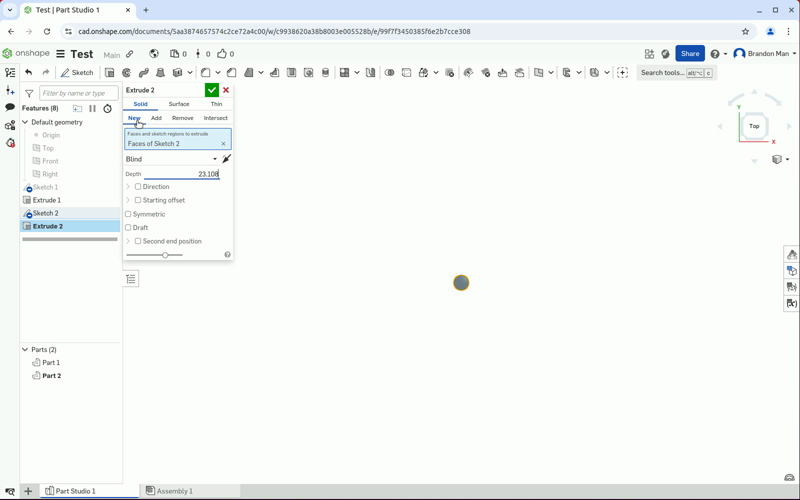
key(enter)
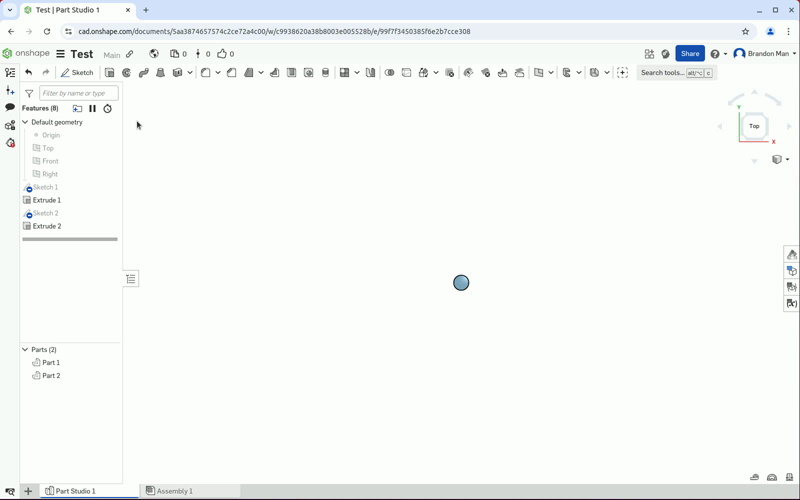
key(shift+h)
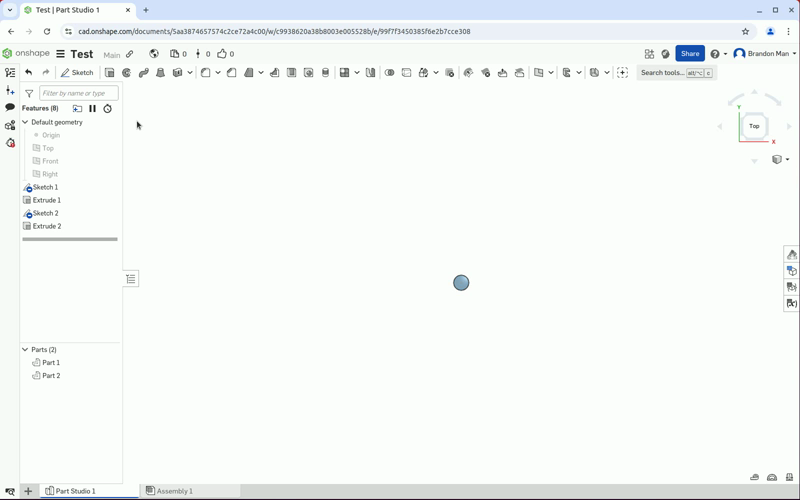
key(shift+h)
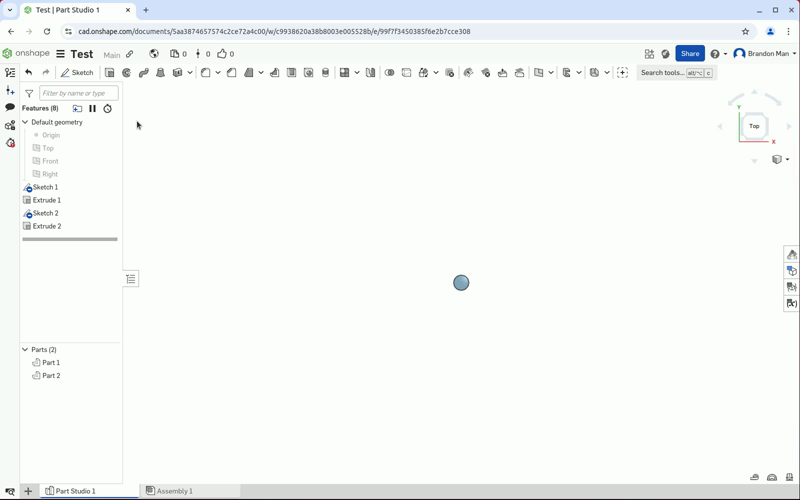
key(shift+7)
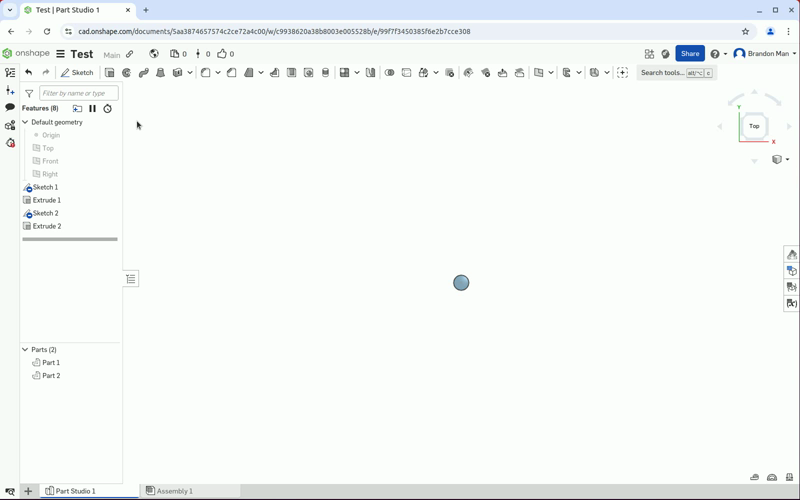
key(up, 3)
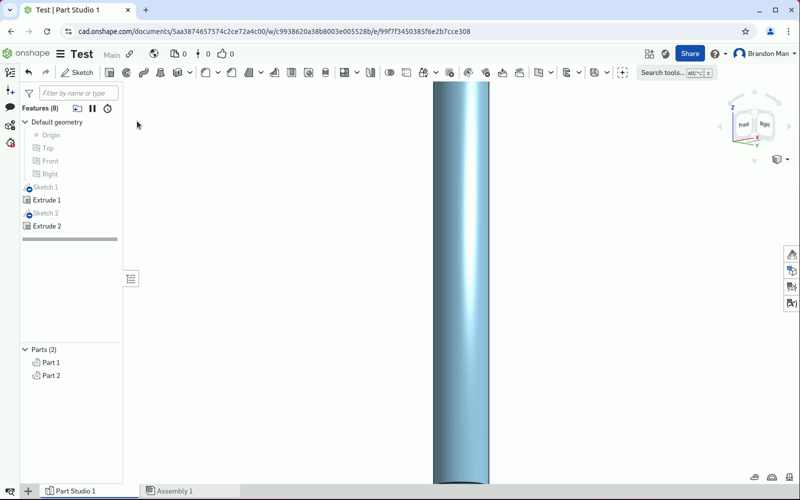
key(left, 3)
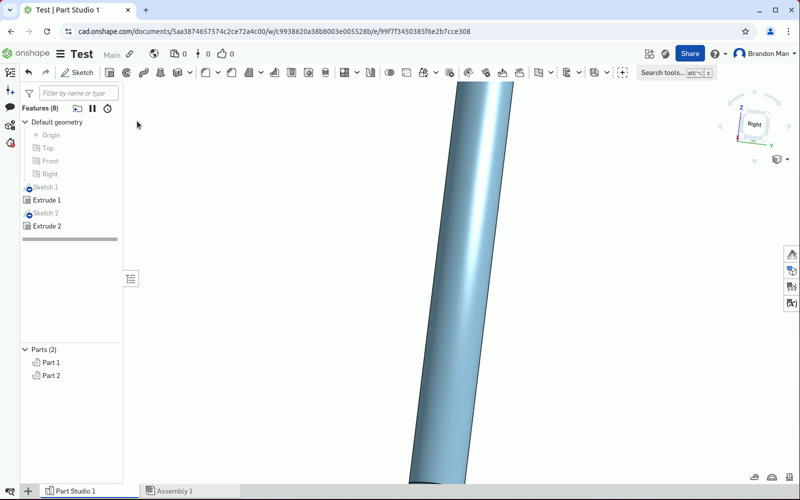
key(right, 3)
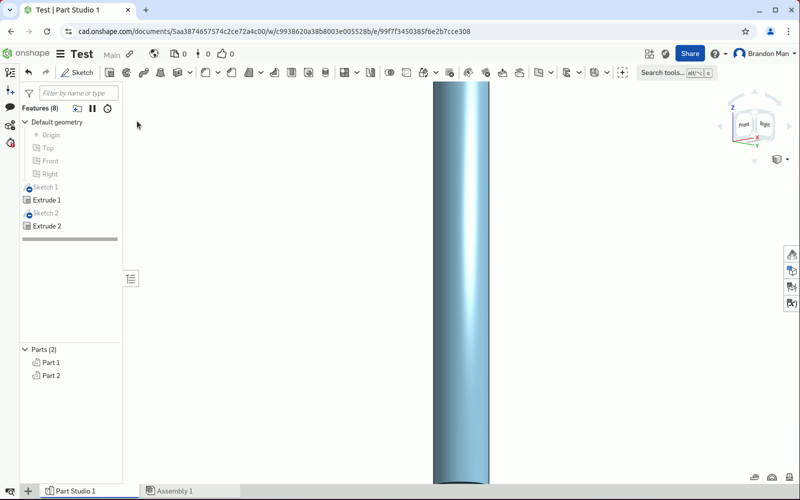
key(down, 3)
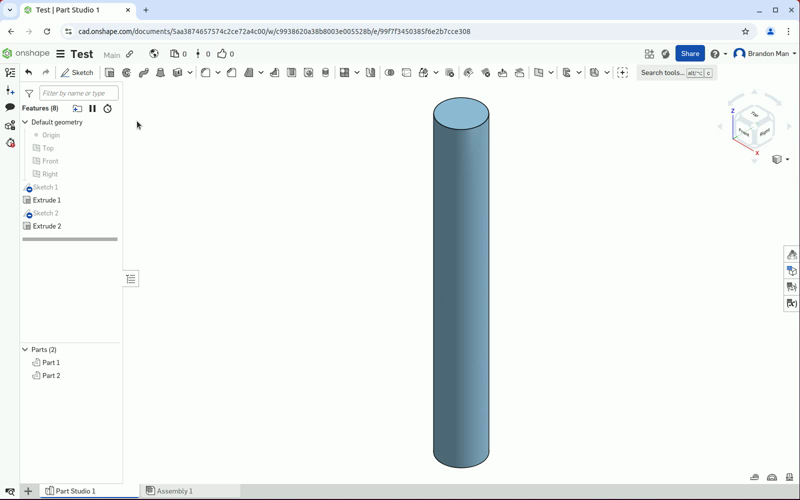
mouse_move(73, 189)
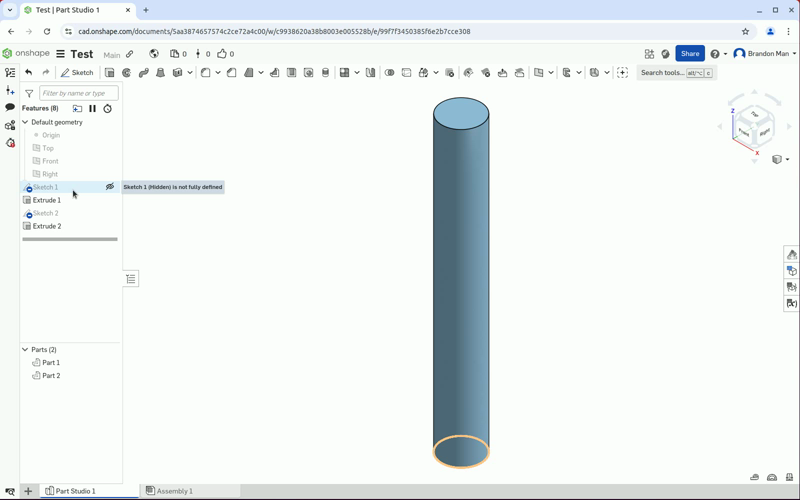
click(73, 189)